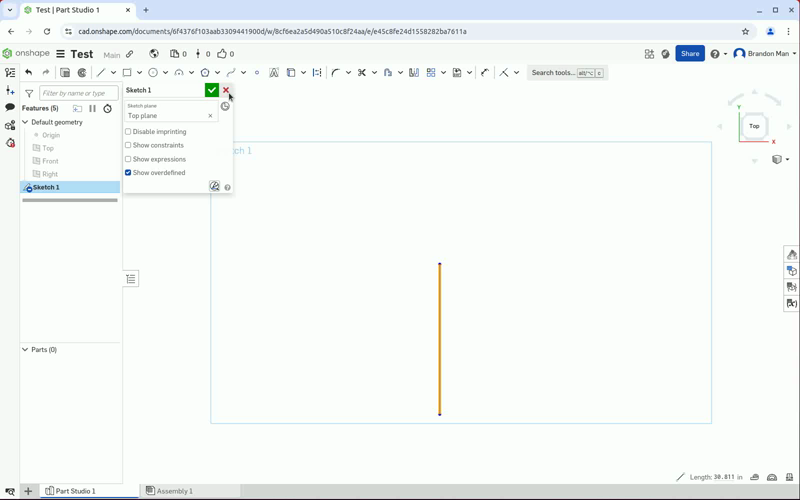
key(shift+h)
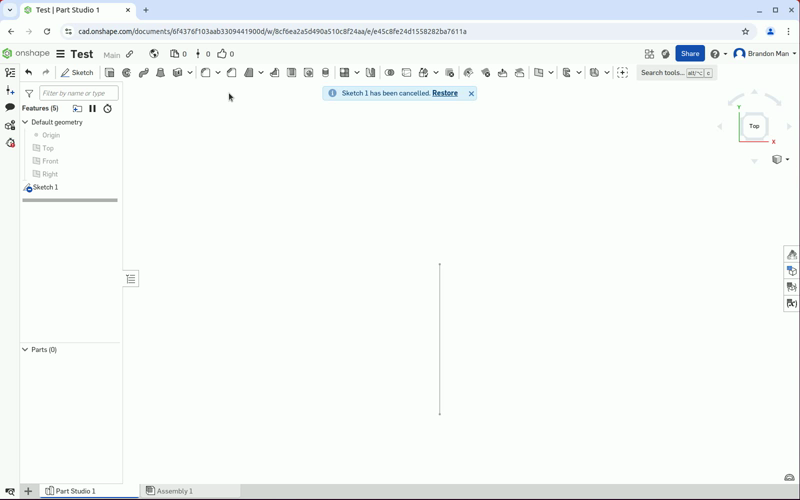
mouse_move(73, 352)
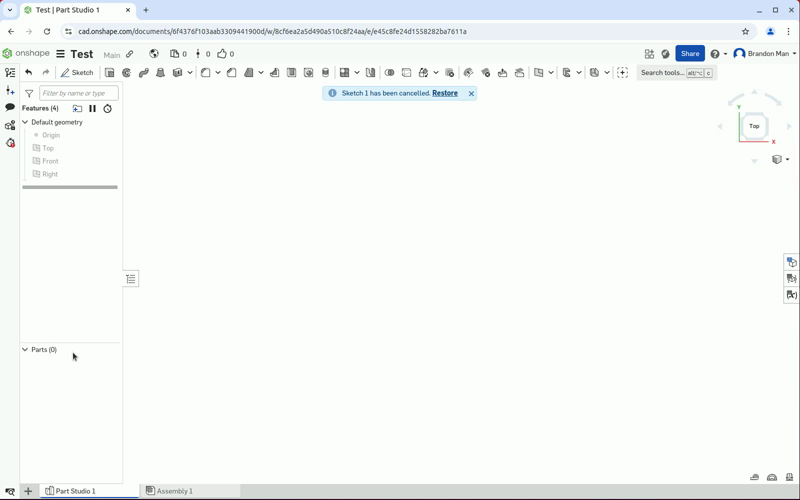
key(y)
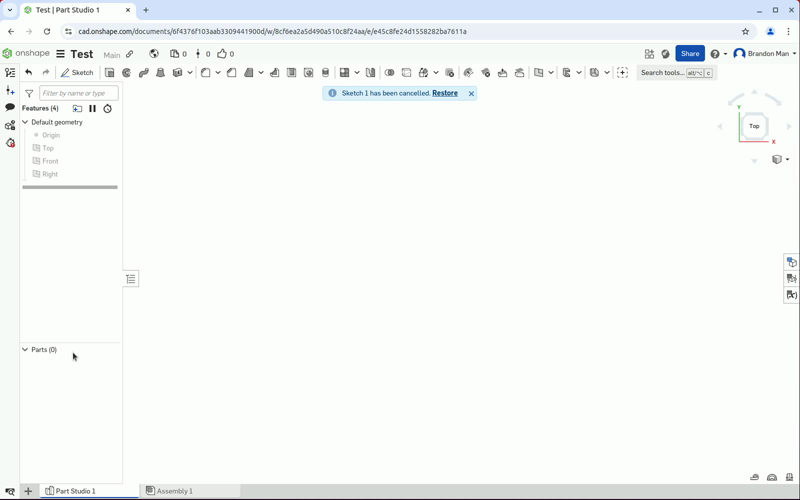
key(shift+p)
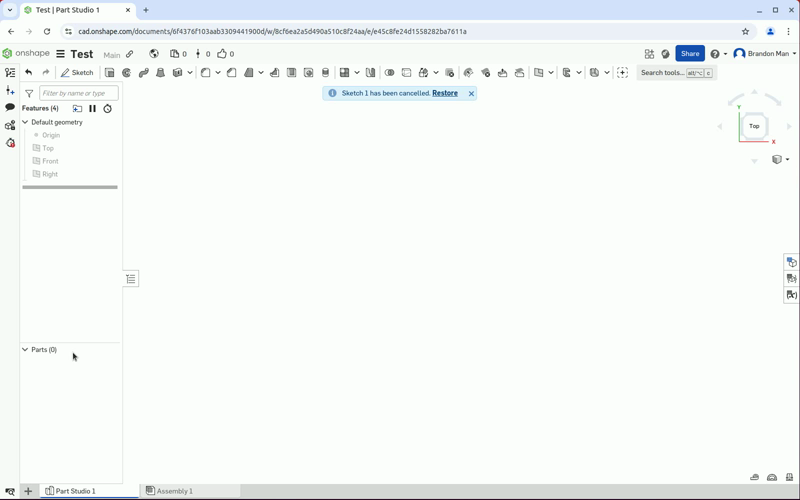
key(space)
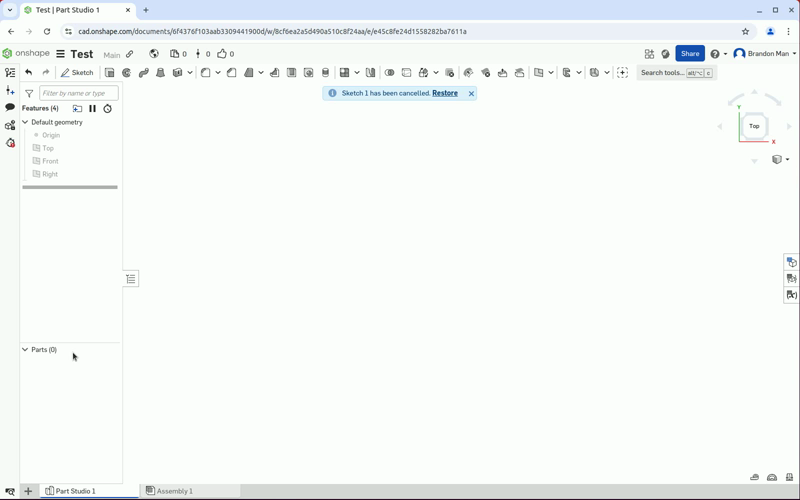
key_down(shift)
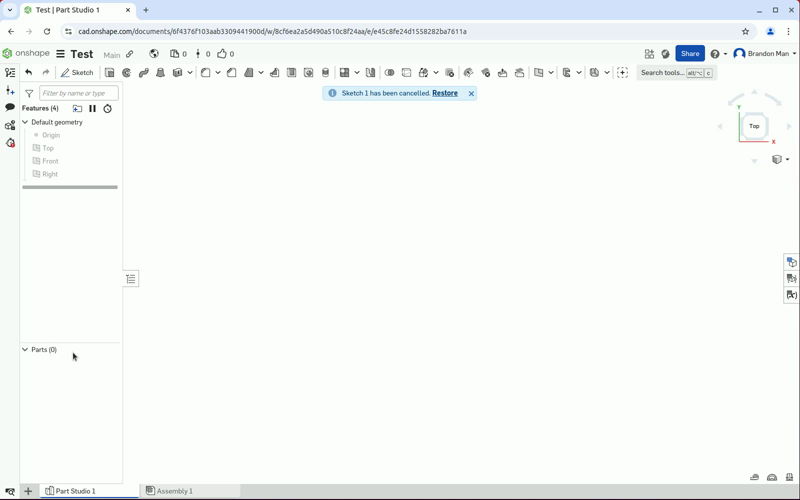
key(up)
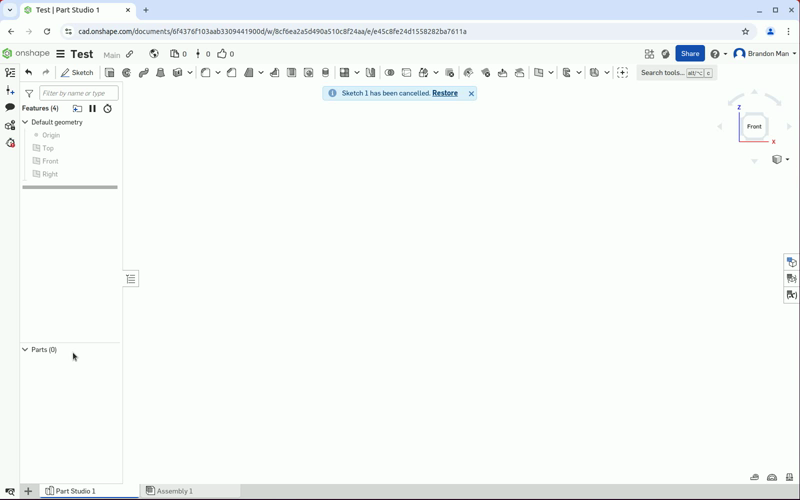
key_up(shift)
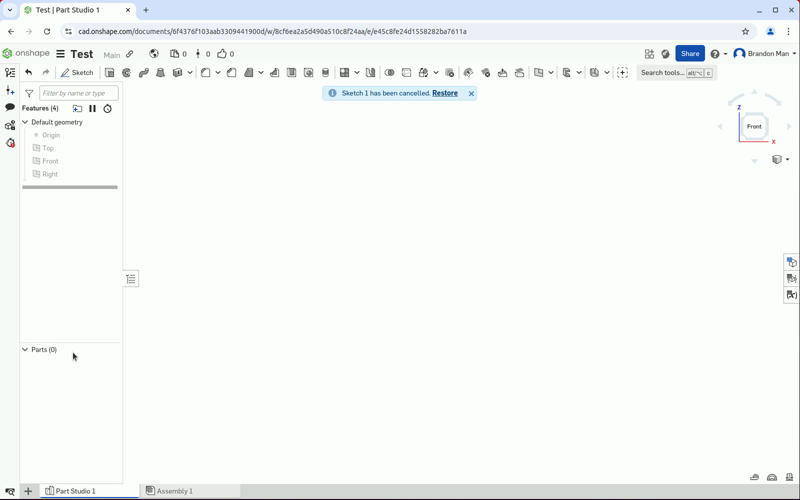
mouse_move(73, 352)
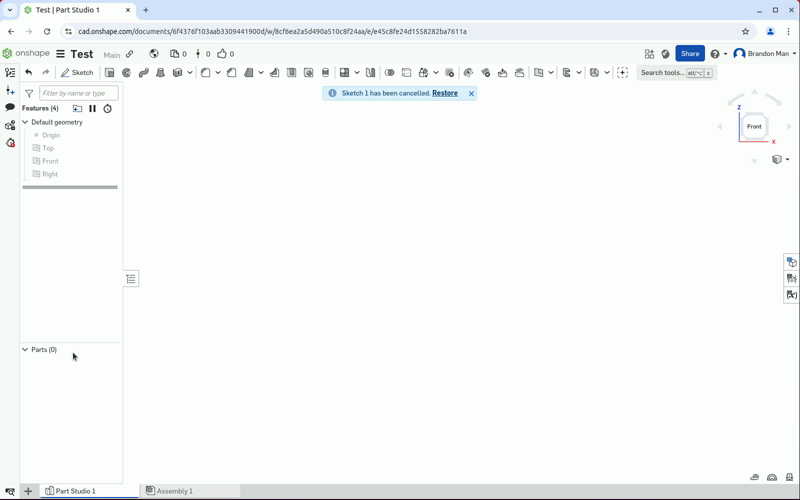
key(shift+y)
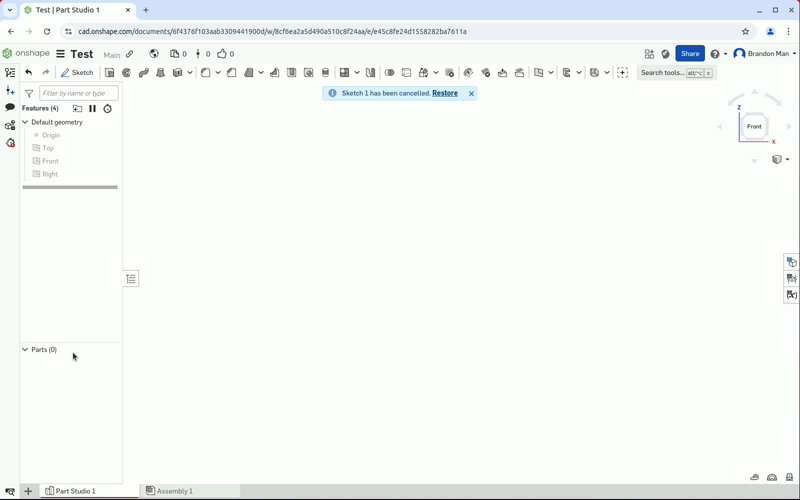
key(shift+s)
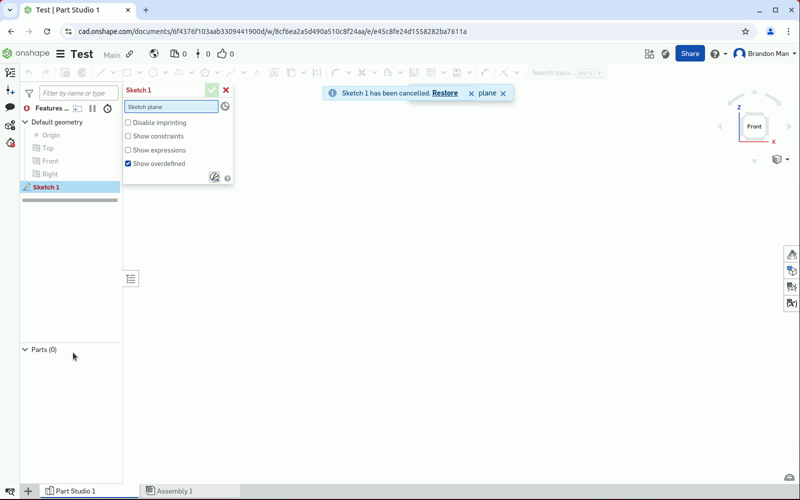
mouse_move(73, 163)
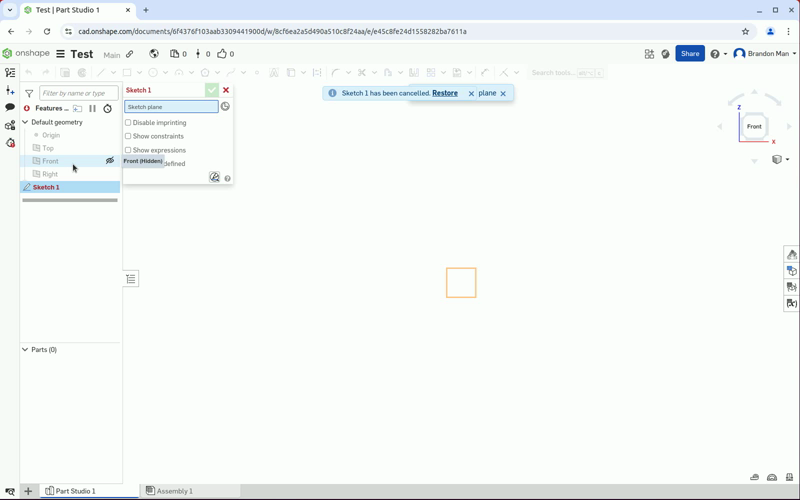
click(73, 163)
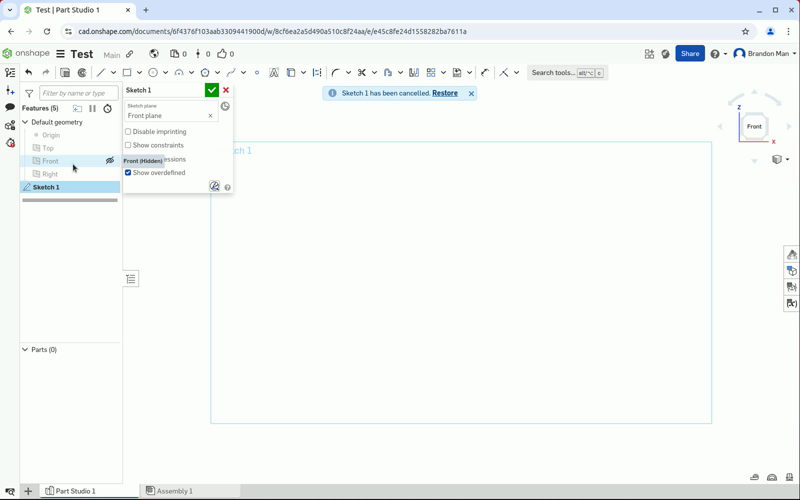
mouse_move(73, 352)
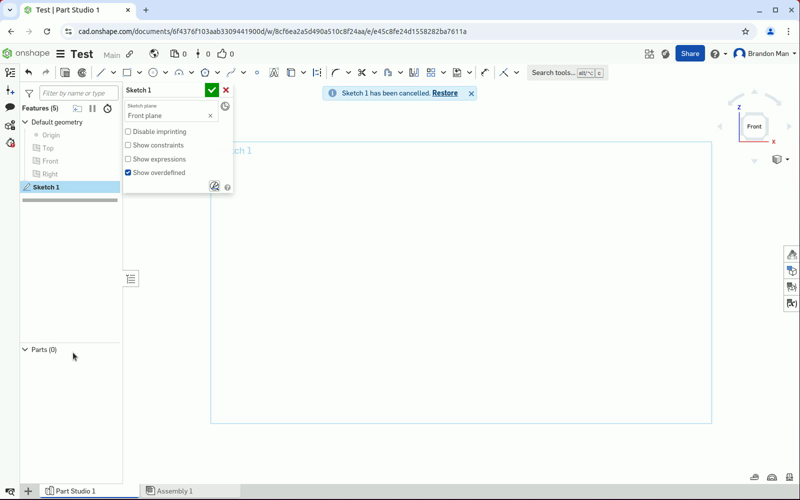
key(y)
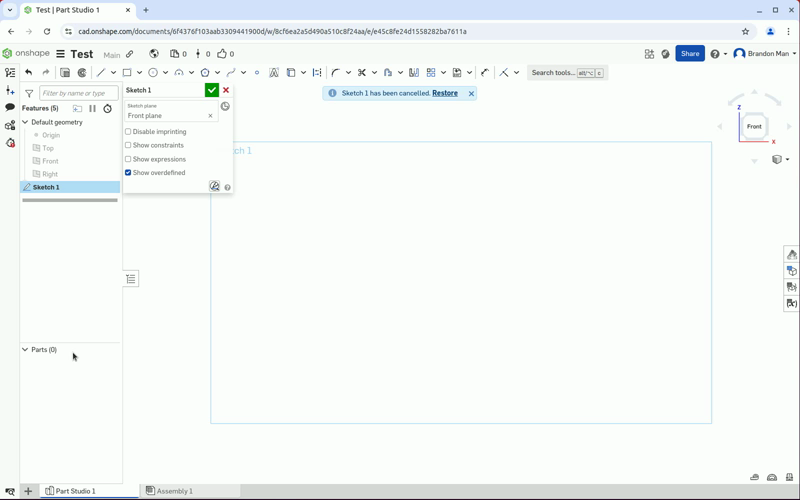
key(l)
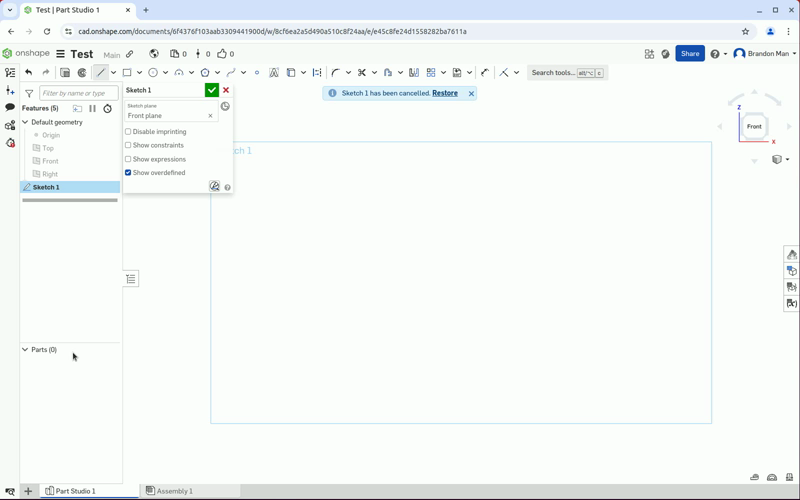
key_down(shift)
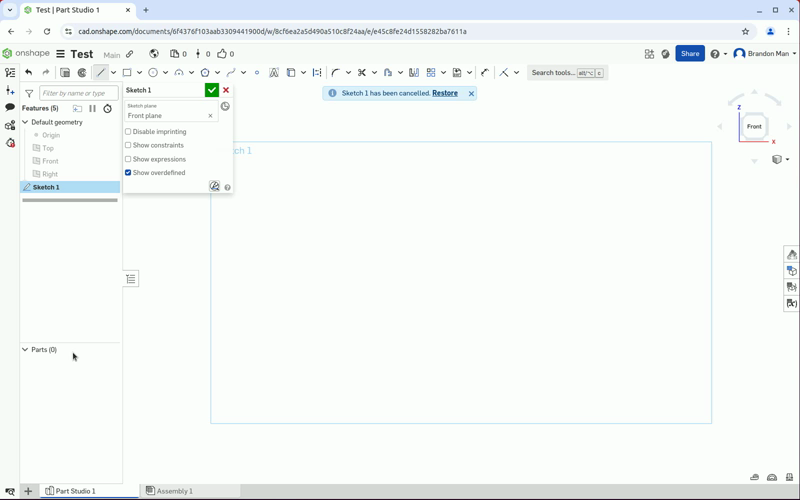
mouse_move(460, 282)
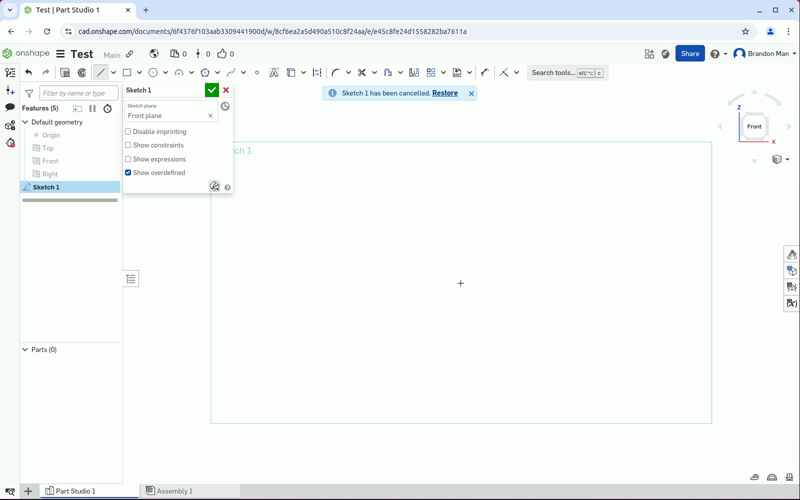
click(460, 282)
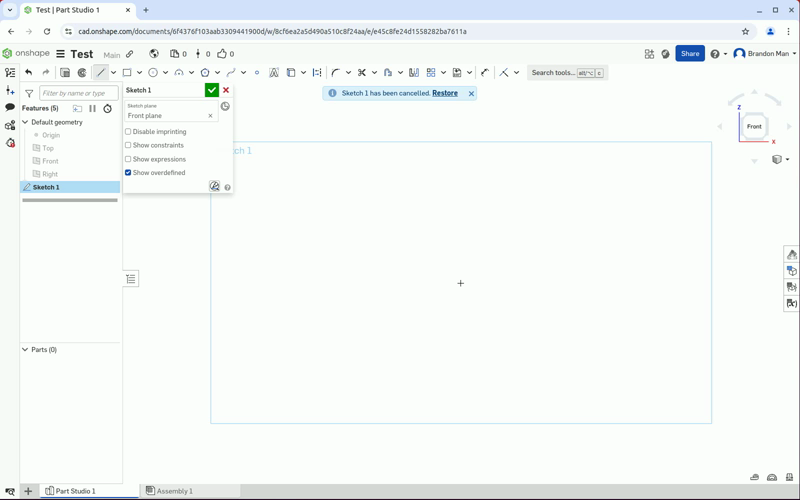
key_up(shift)
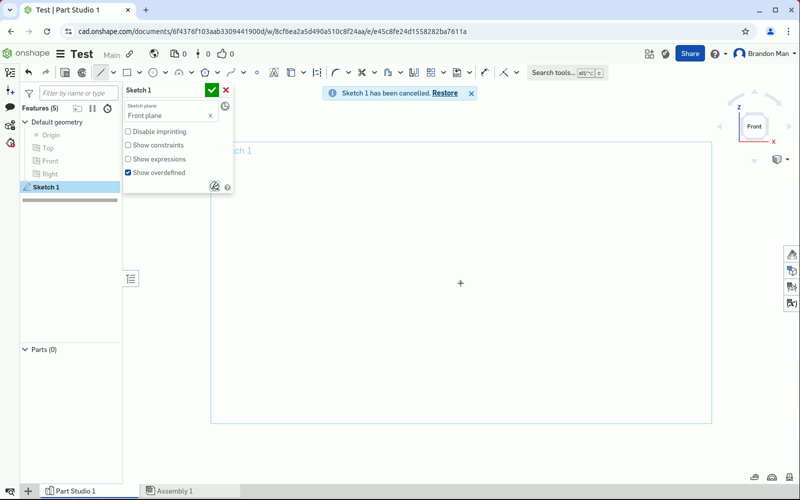
key_down(shift)
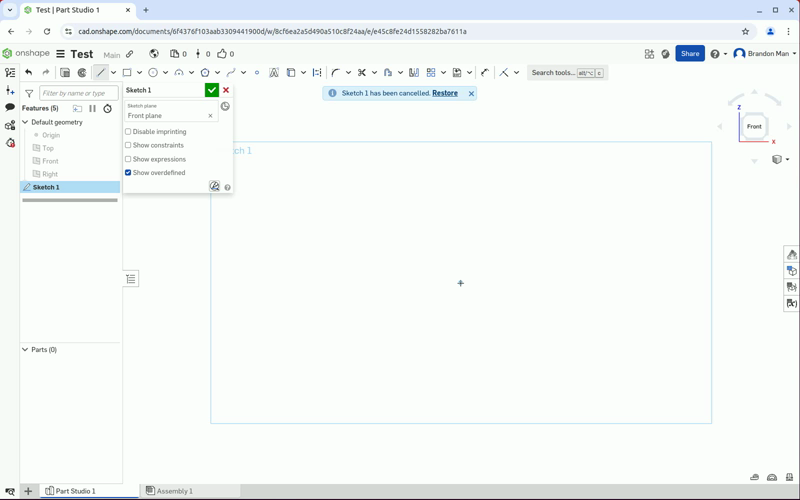
mouse_move(573, 282)
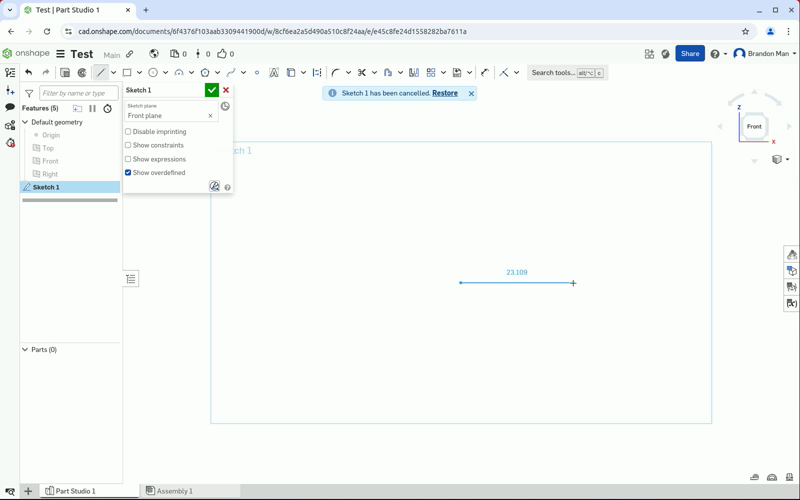
click(573, 282)
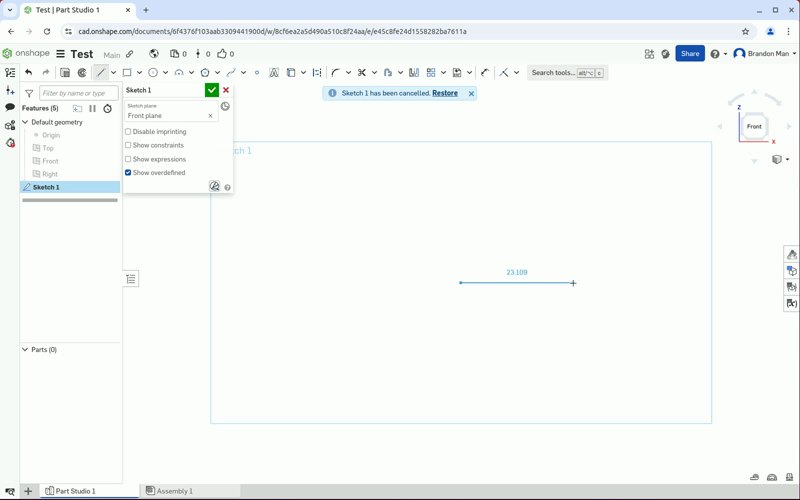
key_up(shift)
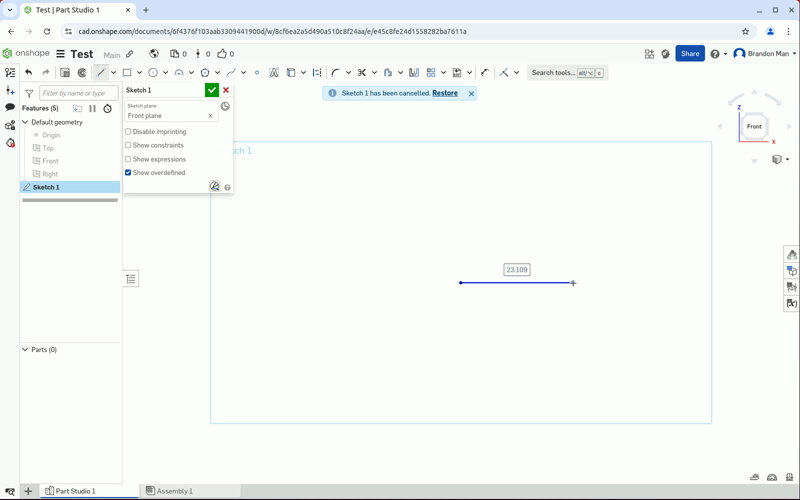
key_down(shift)
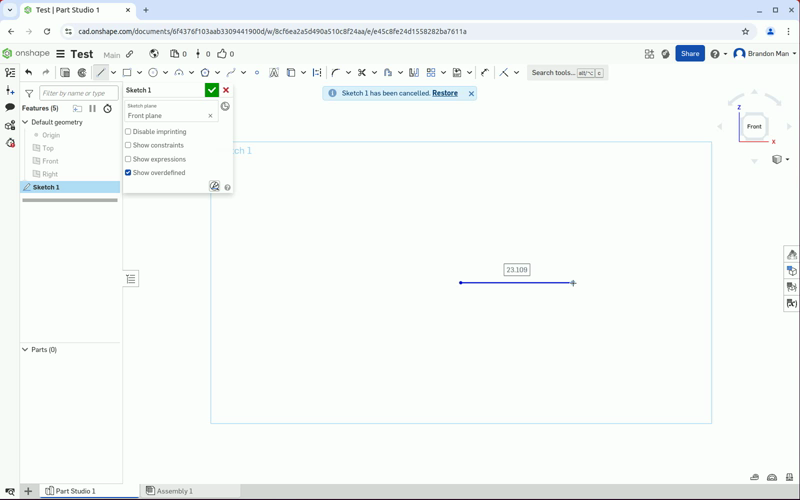
mouse_move(589, 282)
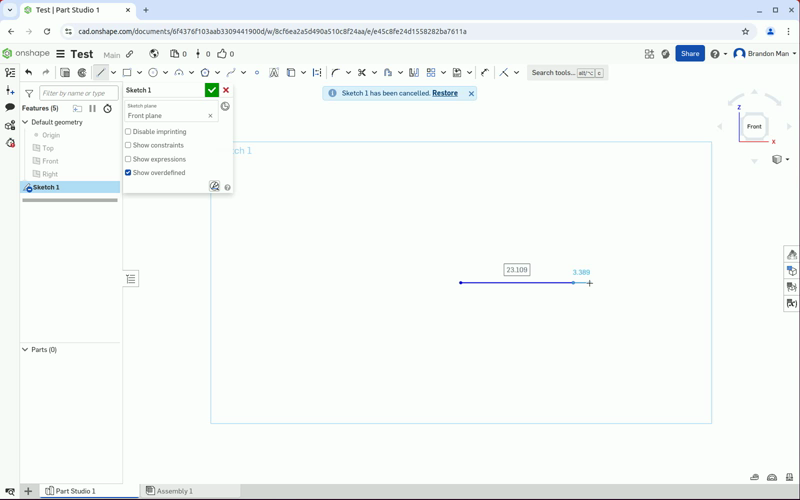
mouse_move(573, 226)
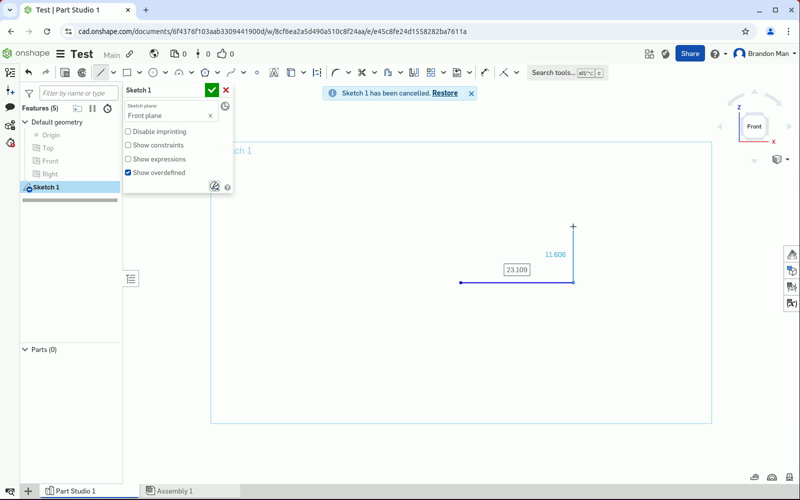
click(573, 226)
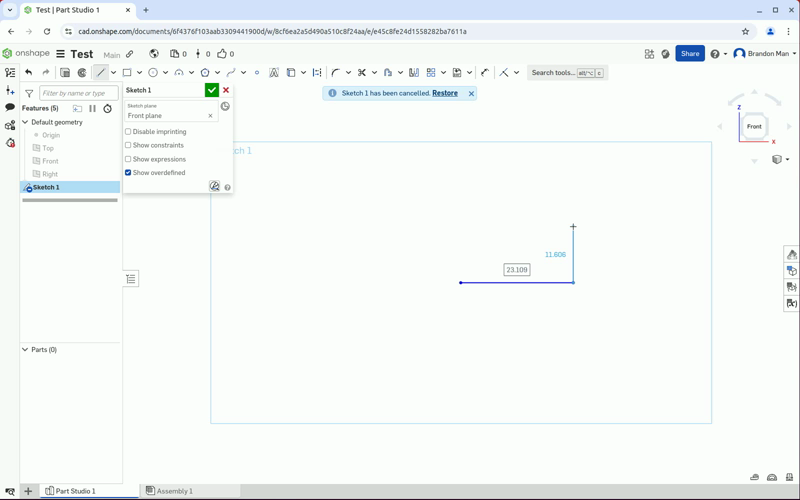
key_up(shift)
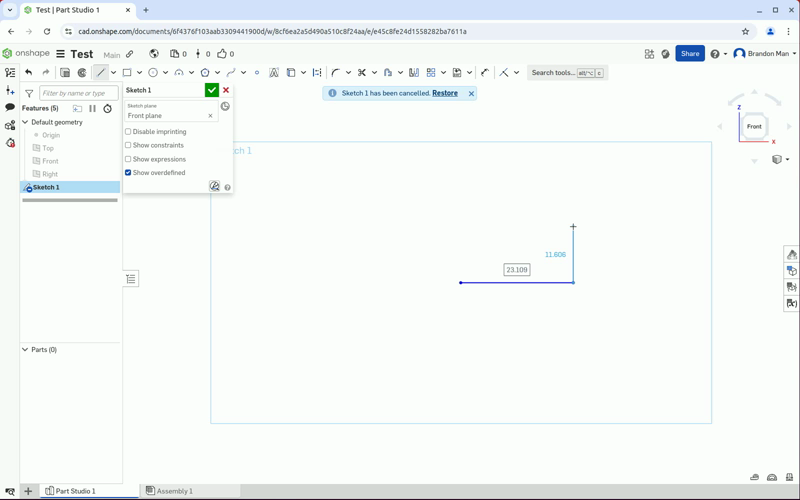
key_down(shift)
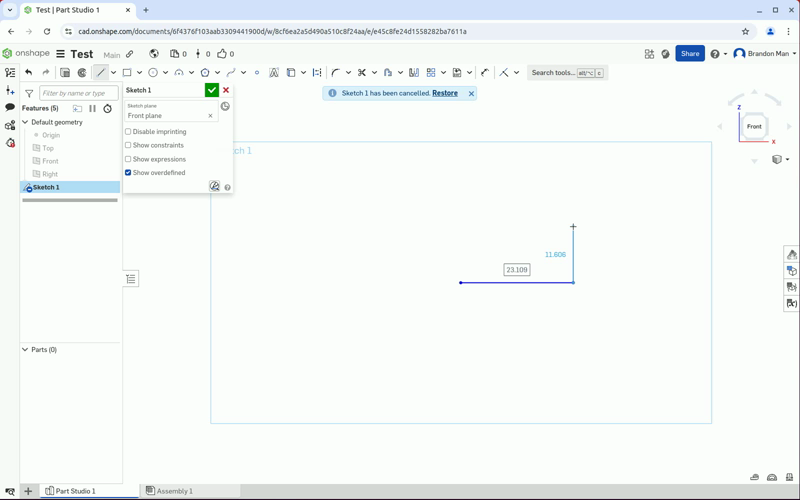
mouse_move(460, 226)
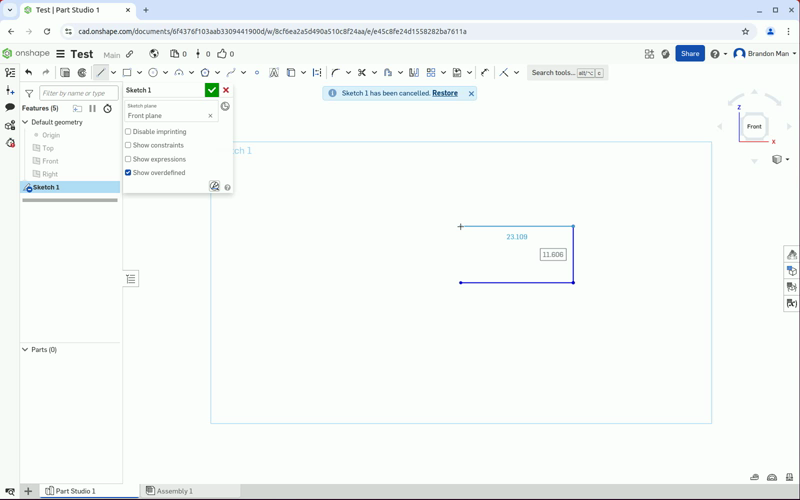
click(460, 226)
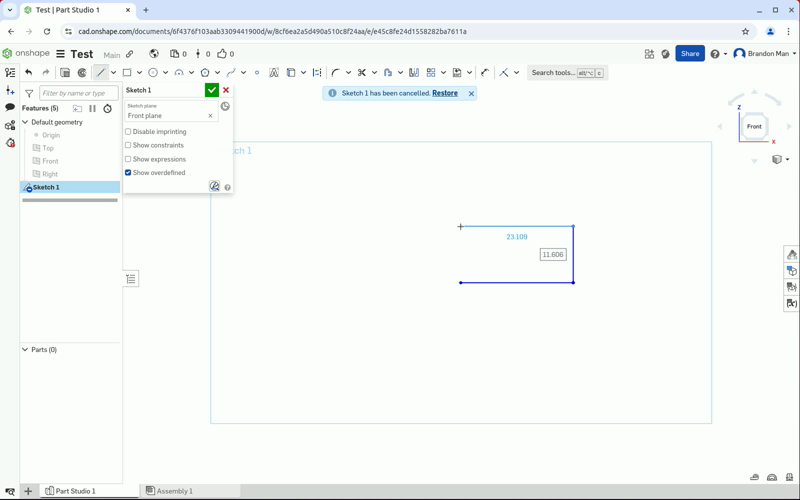
key_up(shift)
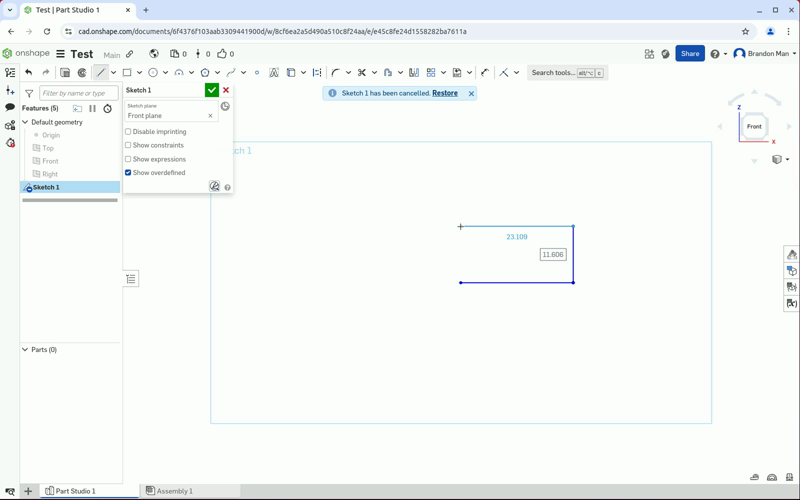
mouse_move(490, 226)
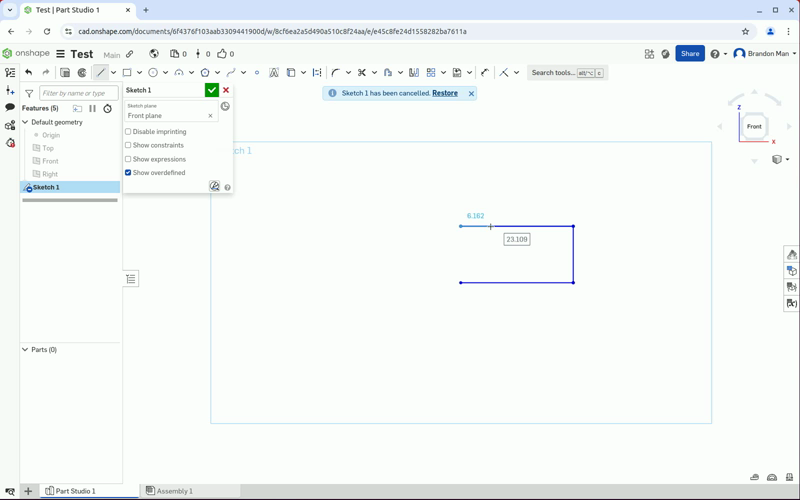
key_down(shift)
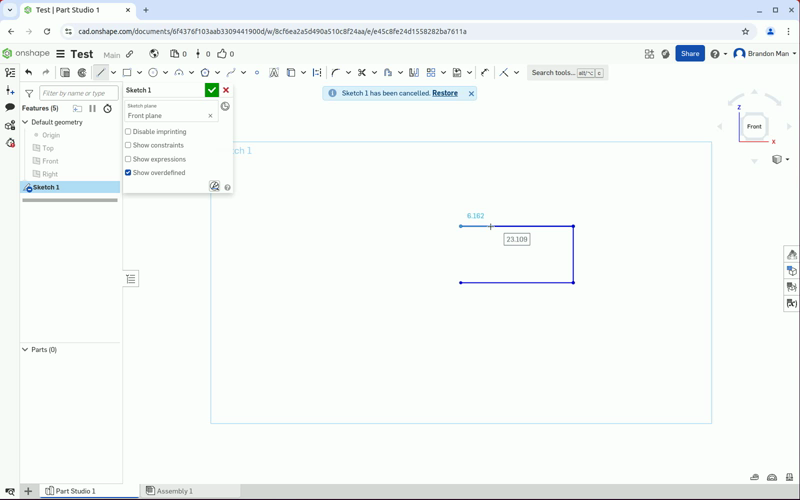
mouse_move(460, 282)
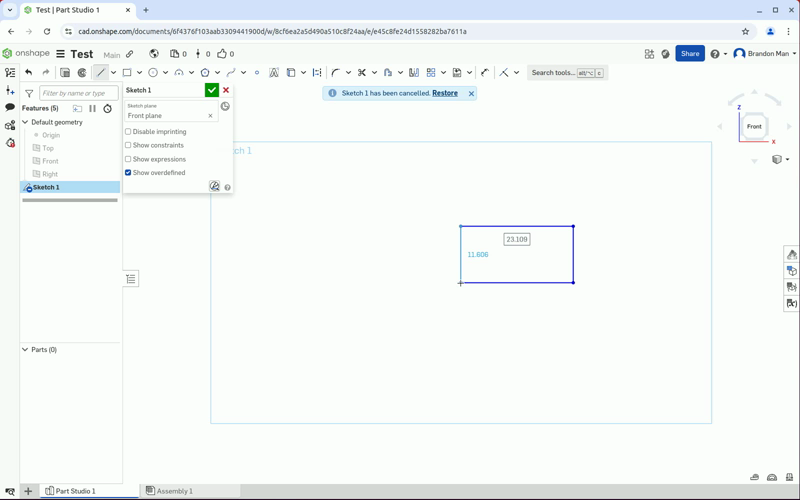
key_up(shift)
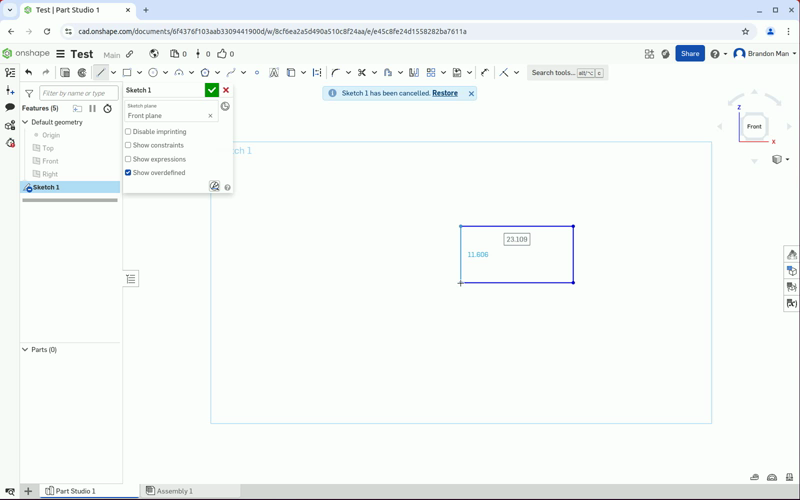
click(460, 282)
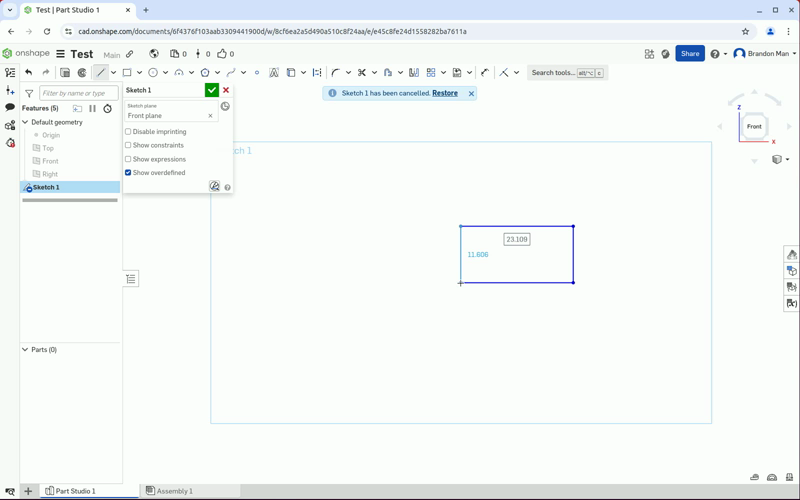
key(esc)
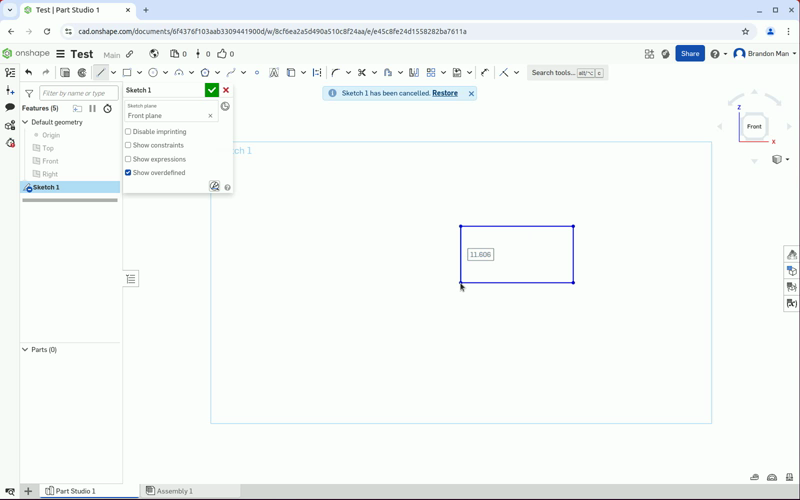
mouse_move(526, 277)
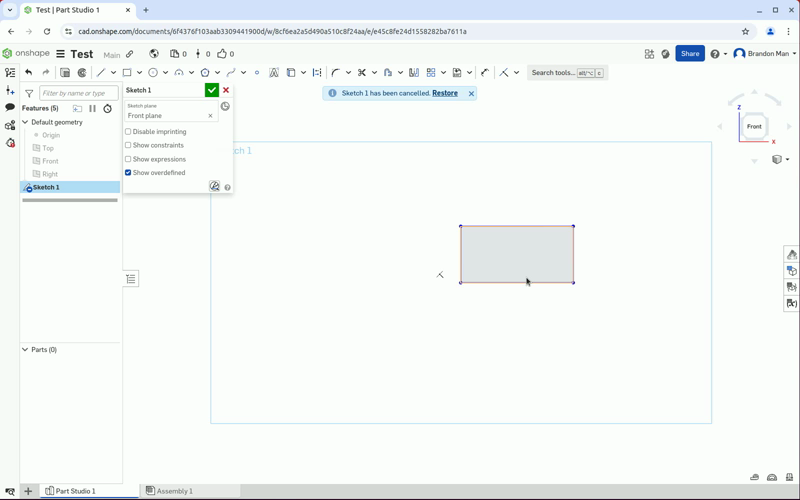
click(526, 277)
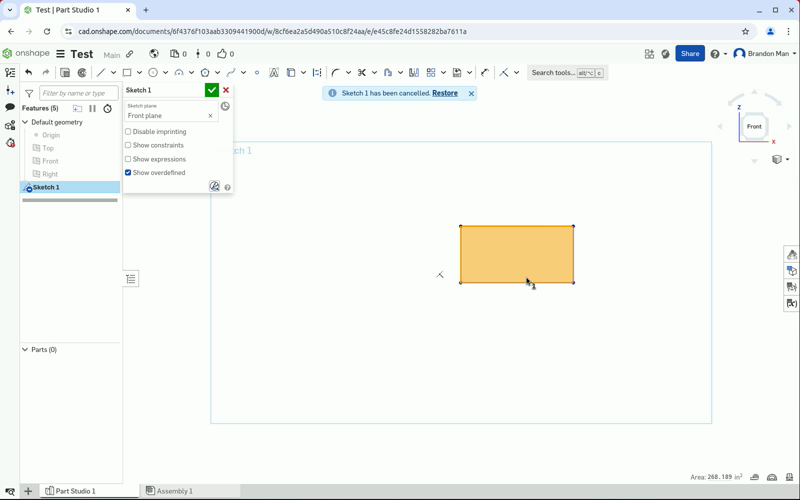
mouse_move(73, 352)
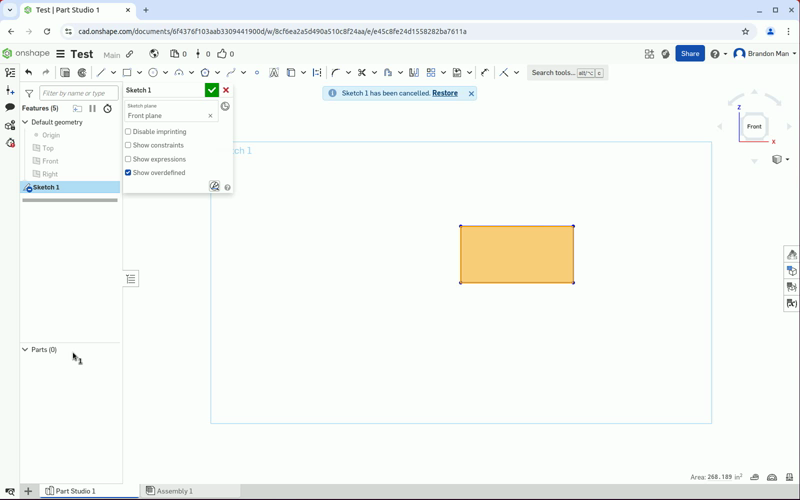
key(shift+y)
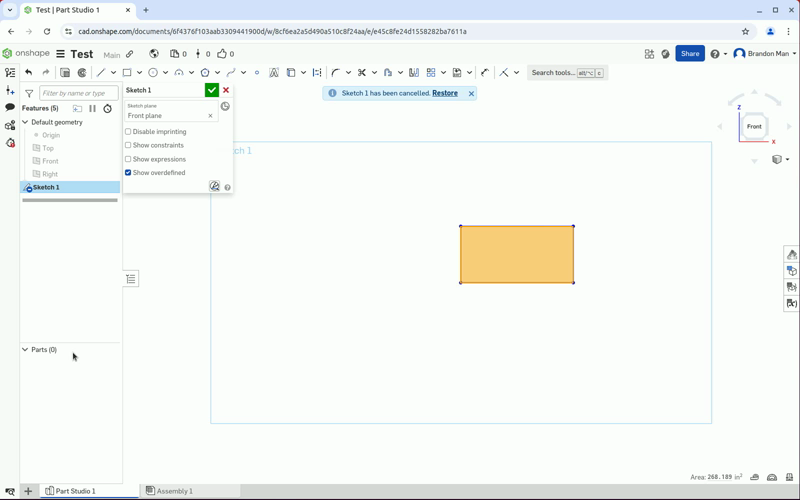
key(shift+e)
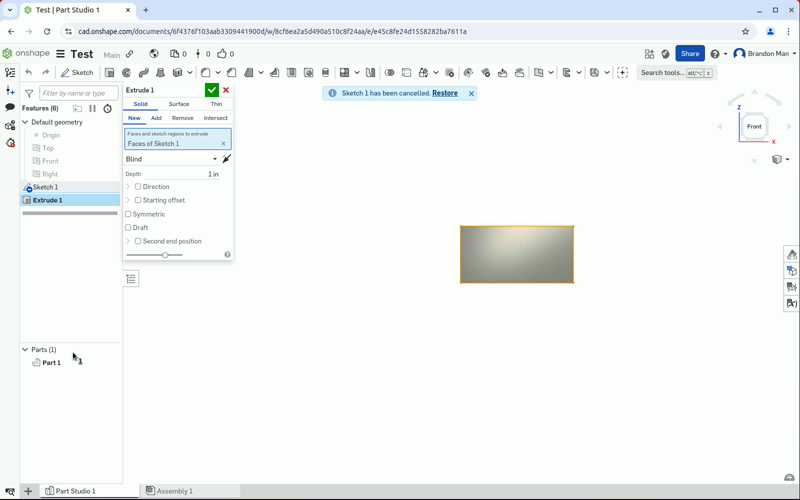
mouse_move(143, 106)
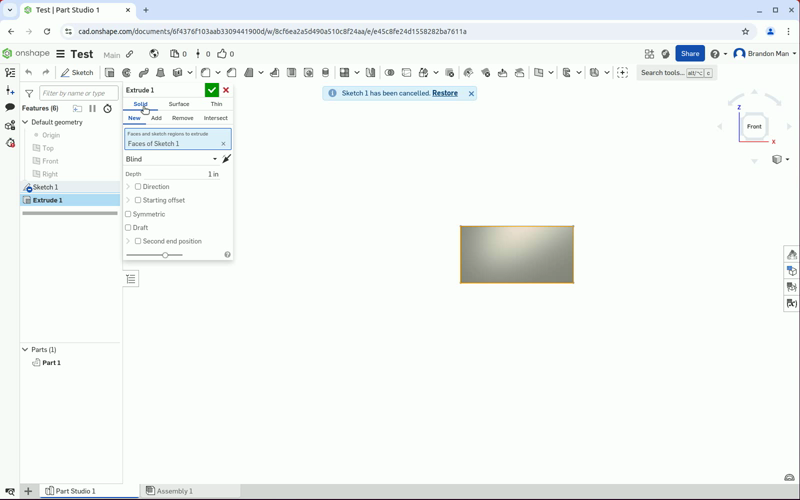
click(143, 106)
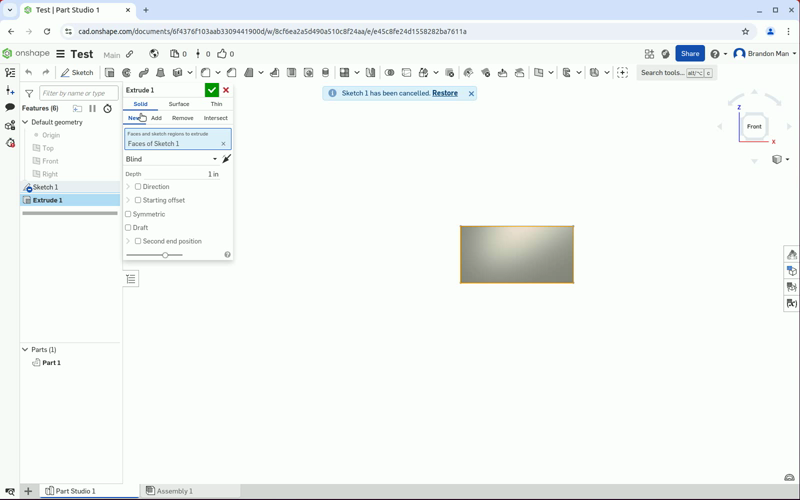
mouse_move(137, 120)
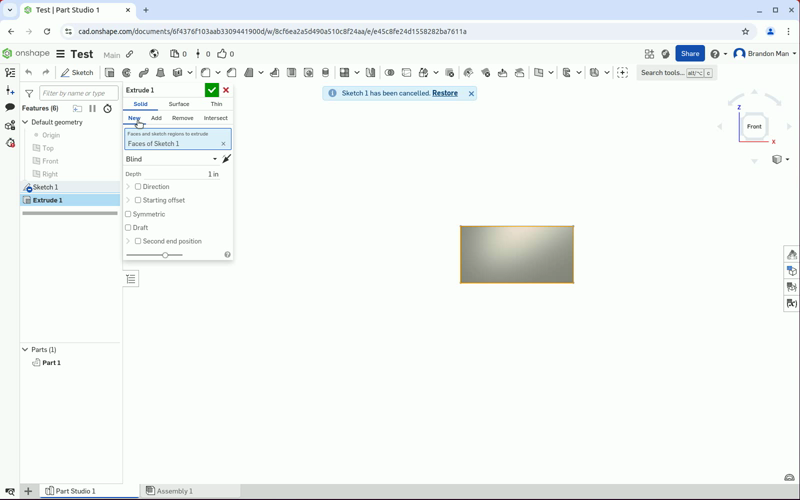
click(137, 120)
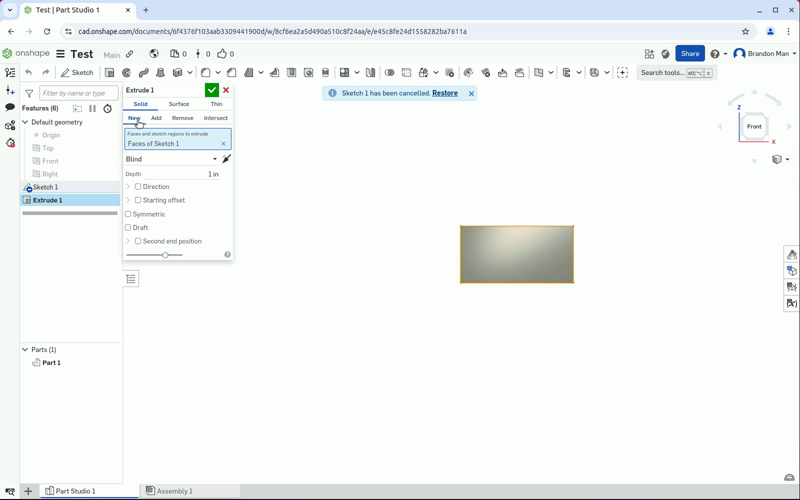
key(tab, 4)
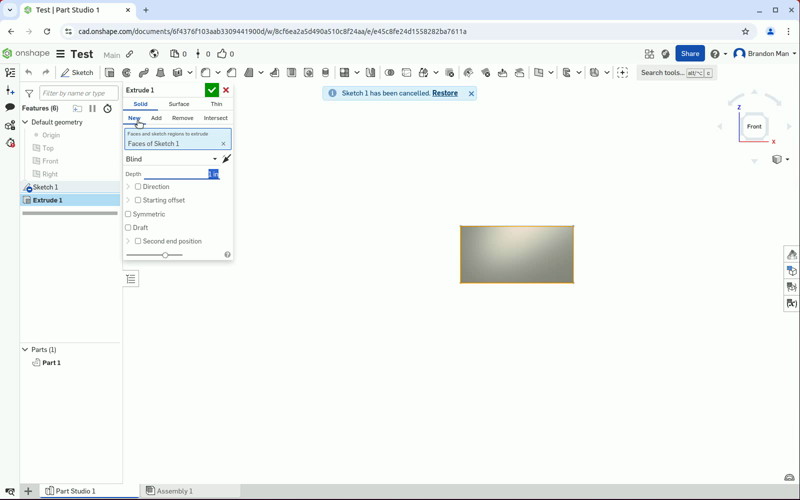
text(4.574)
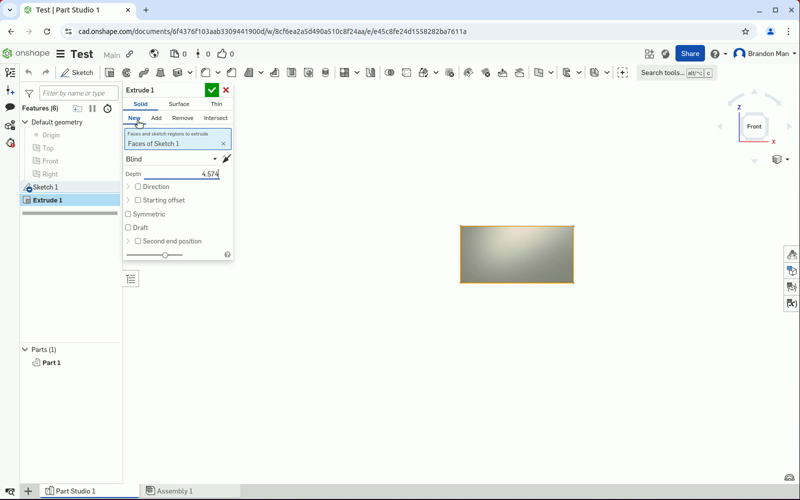
key(enter)
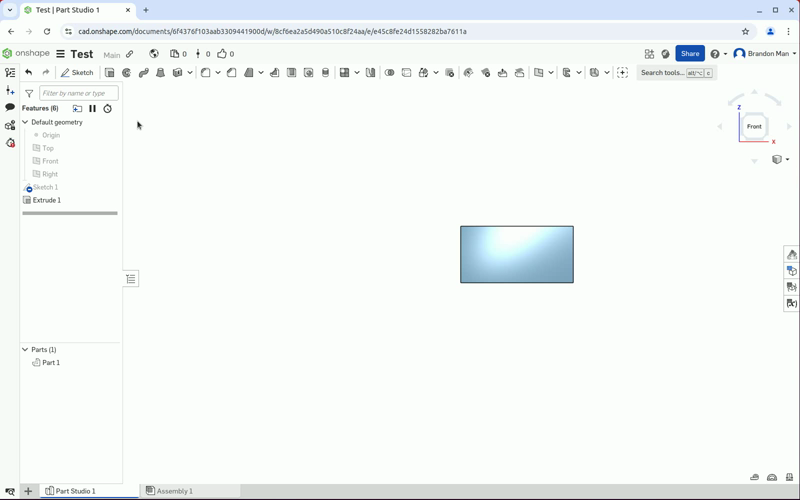
key(shift+h)
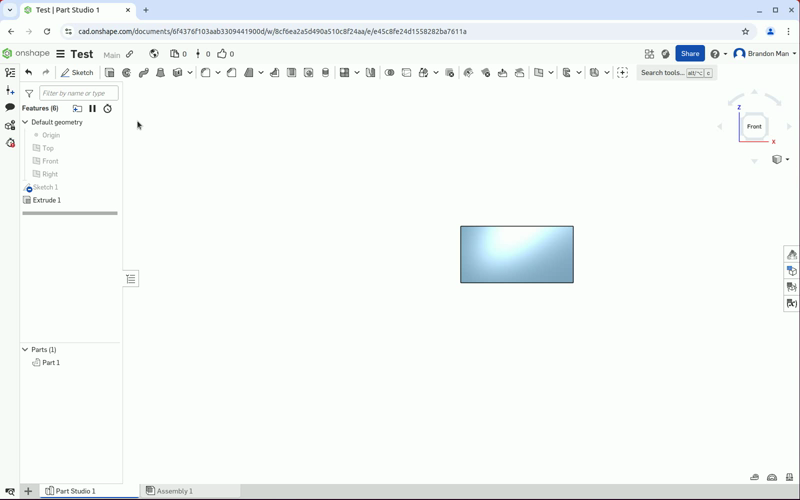
key(shift+h)
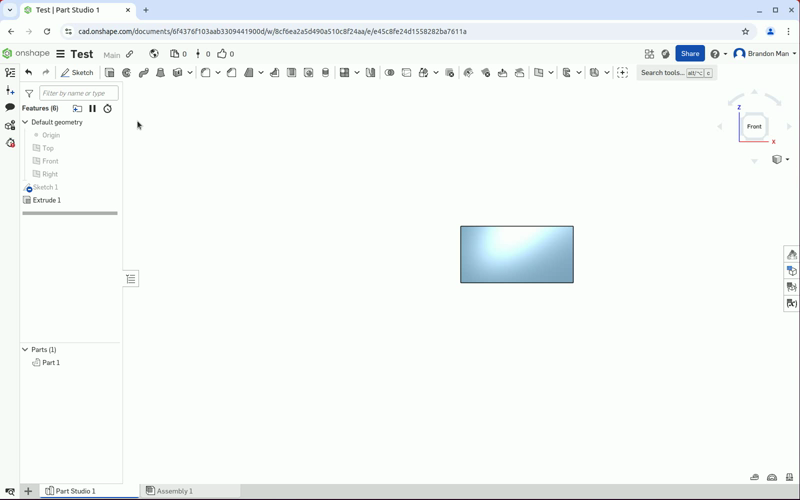
mouse_move(73, 189)
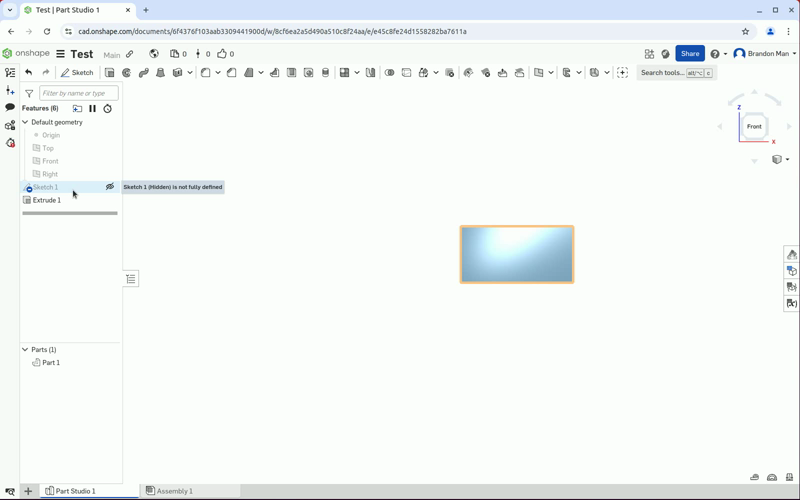
click(73, 189)
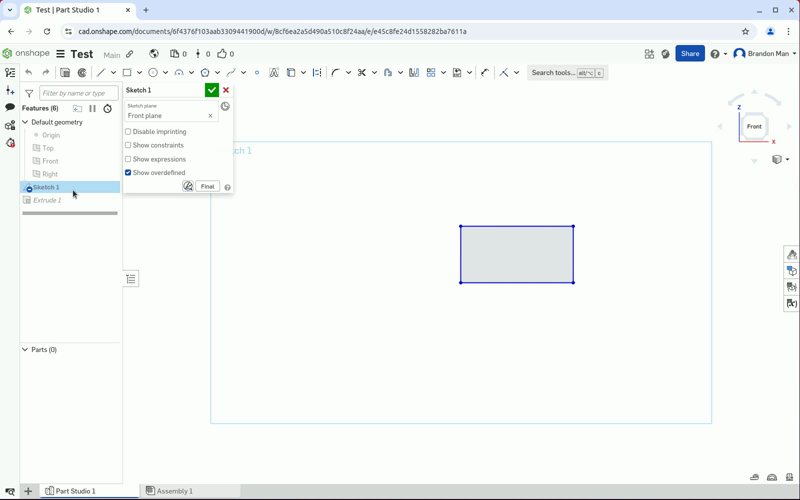
mouse_move(229, 92)
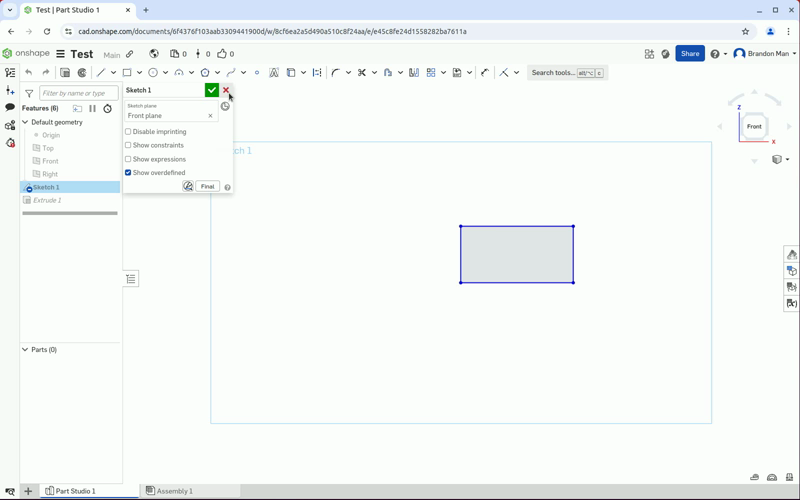
click(229, 92)
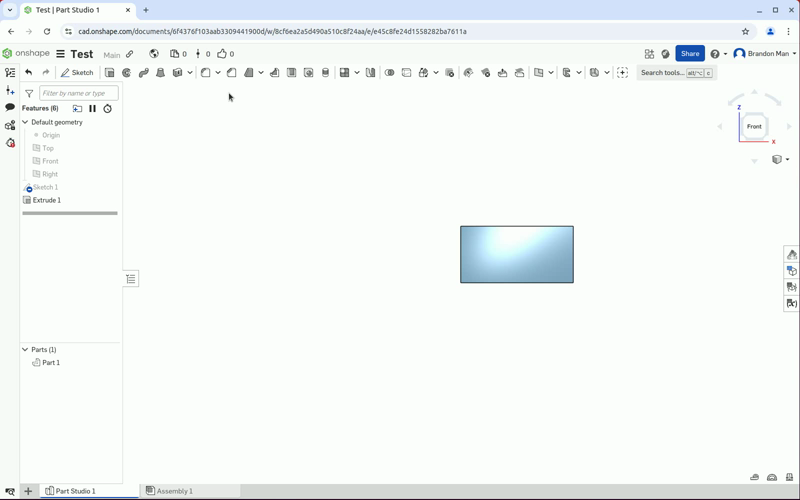
mouse_move(541, 75)
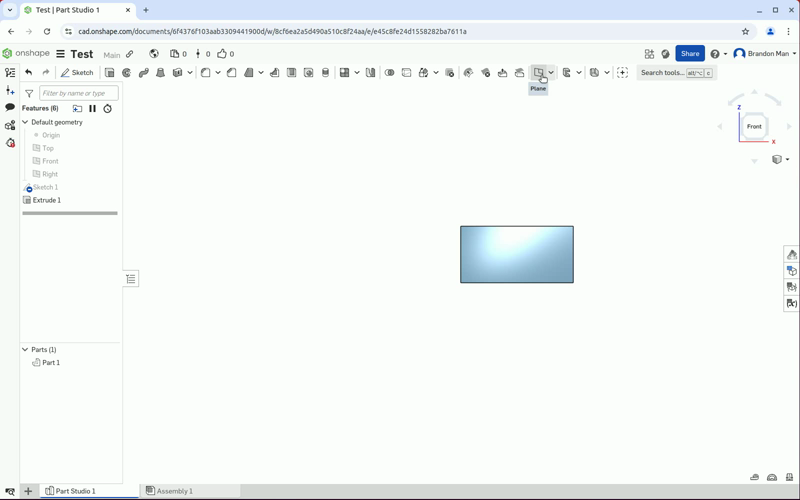
click(541, 75)
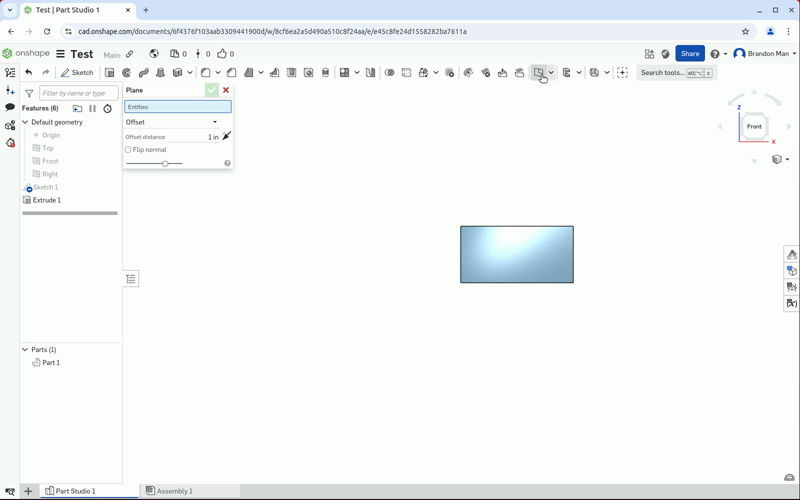
mouse_move(73, 163)
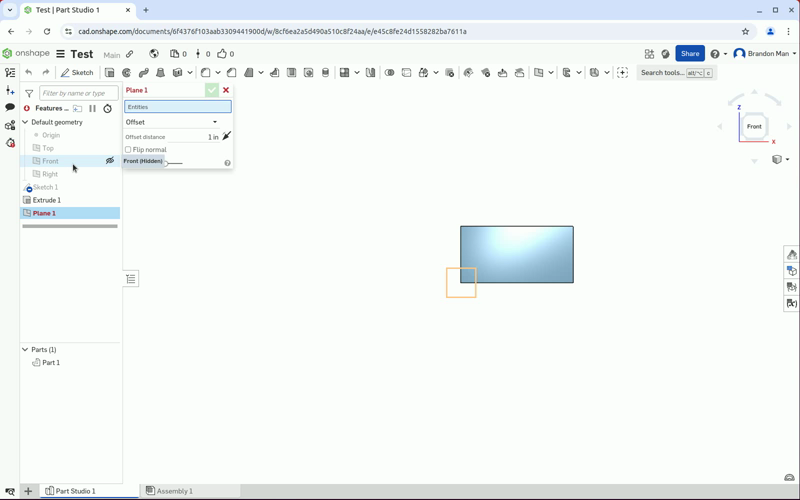
click(73, 163)
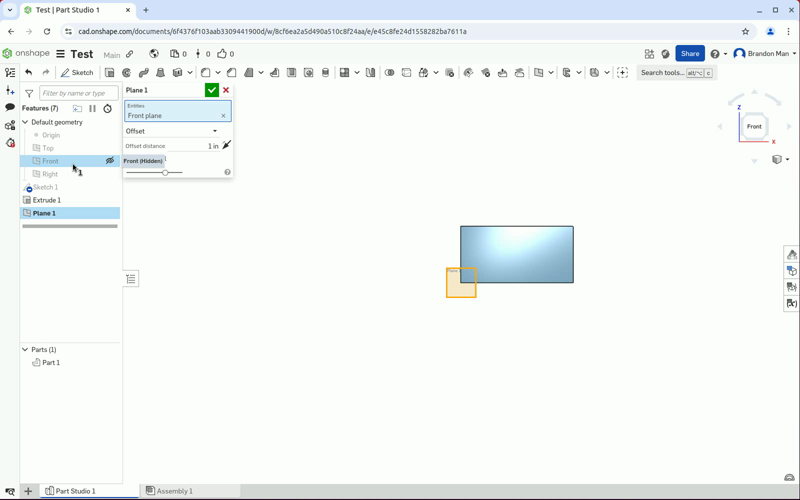
key(tab, 2)
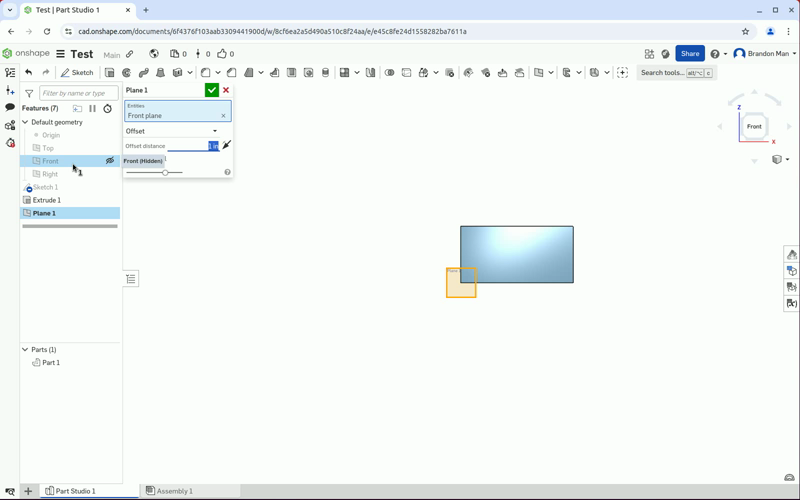
text(4.56)
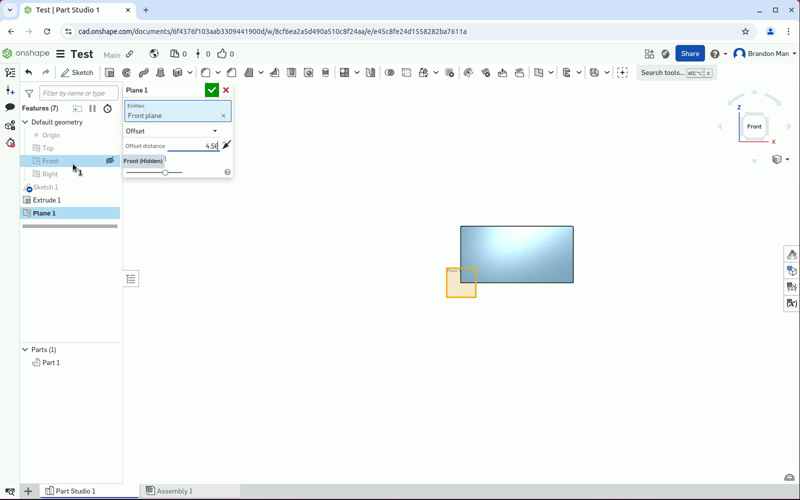
key(enter, 2)
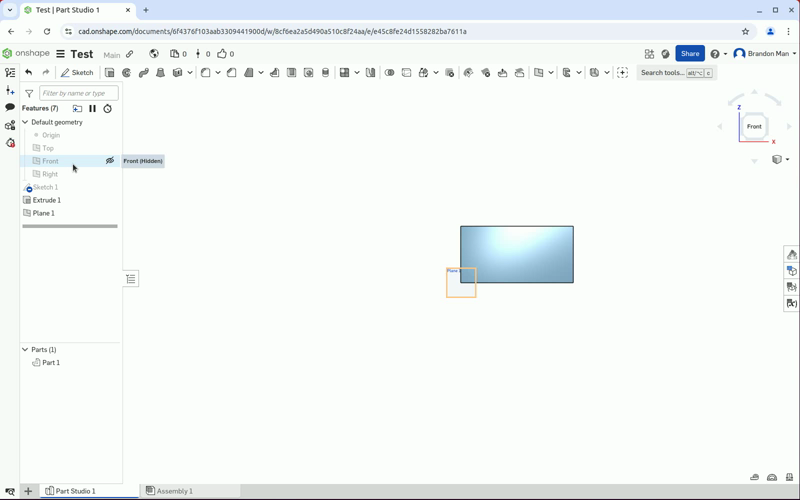
key(shift+s)
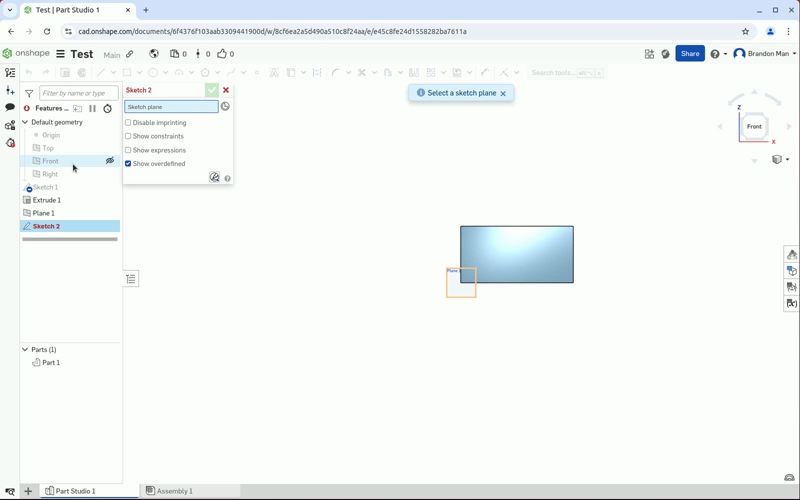
mouse_move(73, 215)
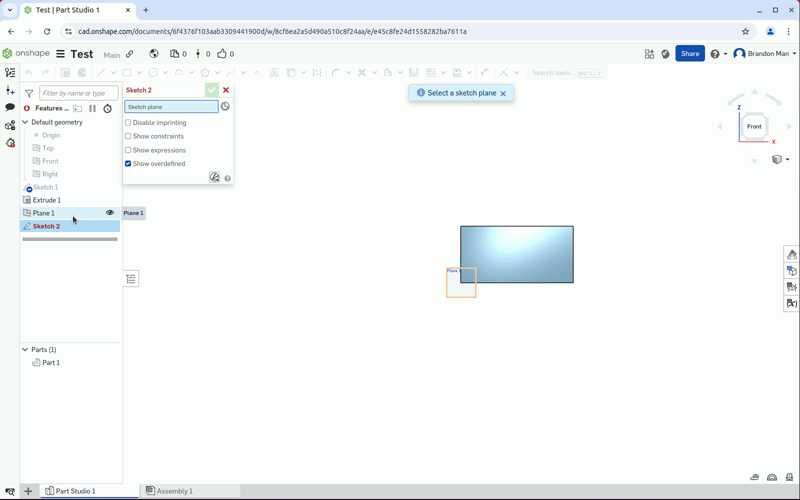
click(73, 215)
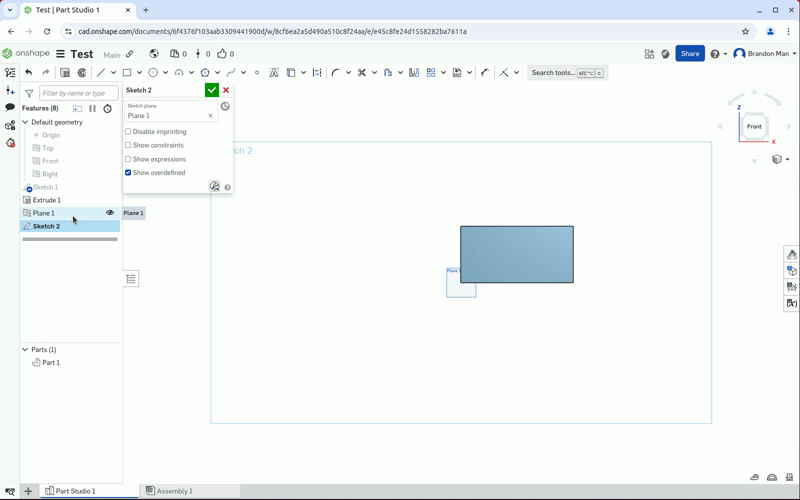
mouse_move(73, 352)
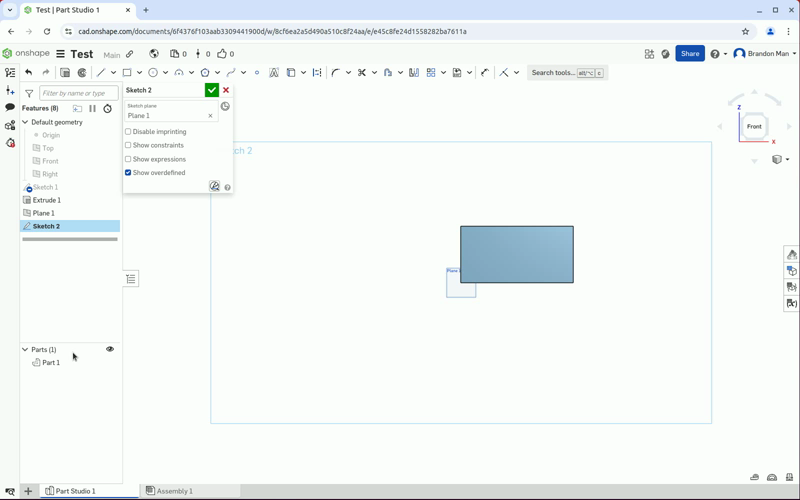
key(y)
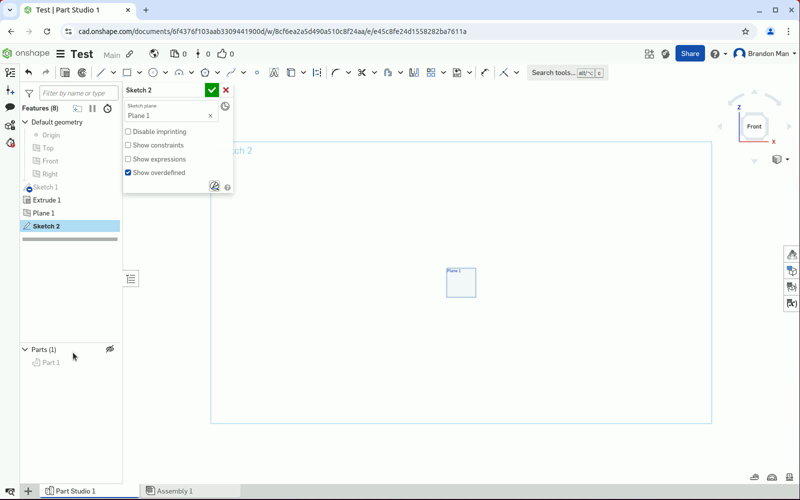
key(c)
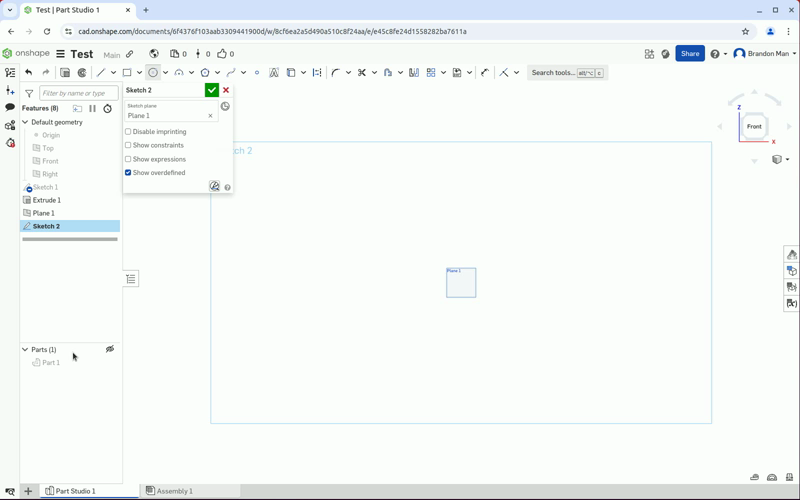
key_down(shift)
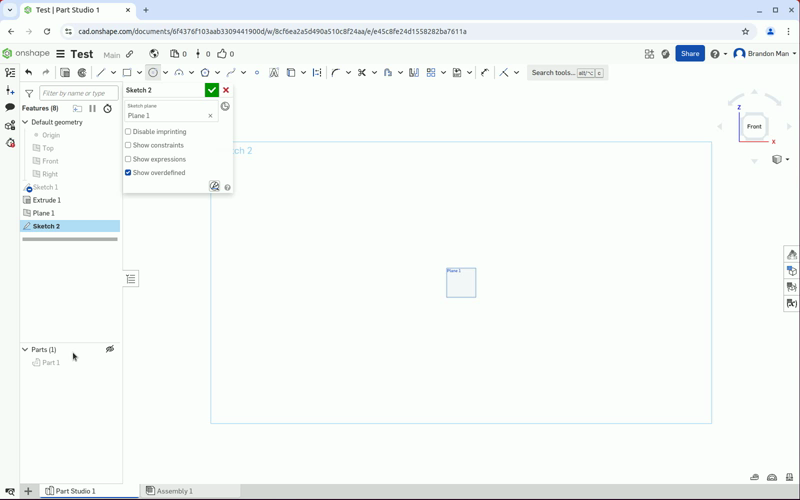
mouse_move(518, 255)
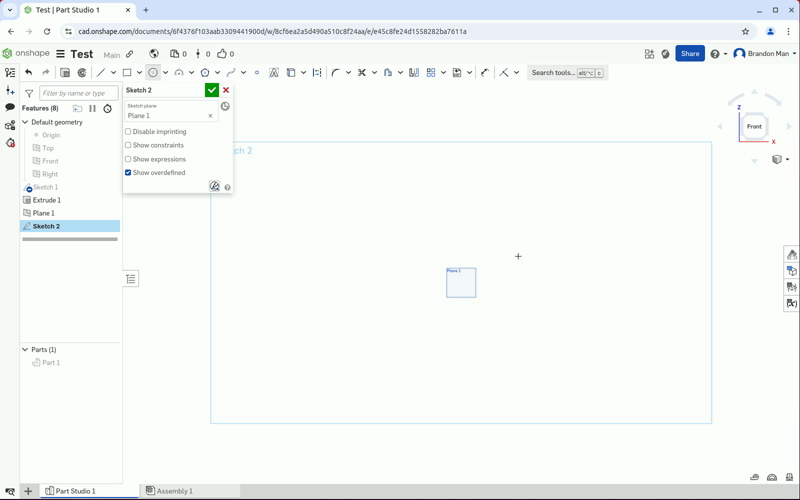
click(518, 255)
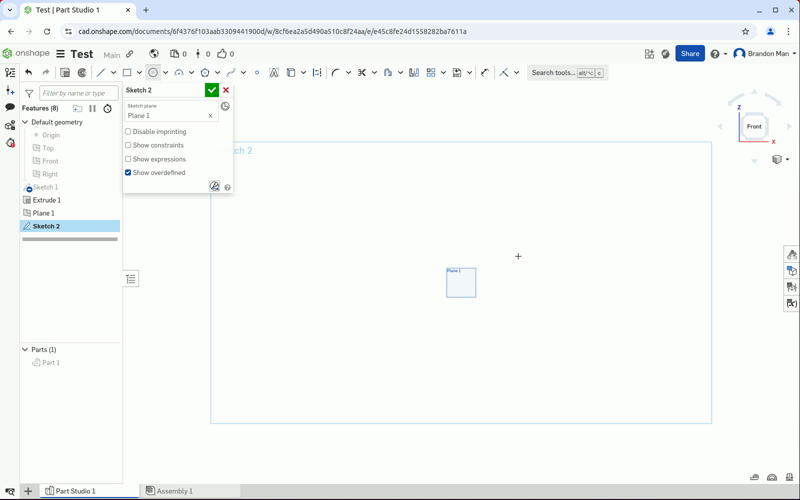
key_up(shift)
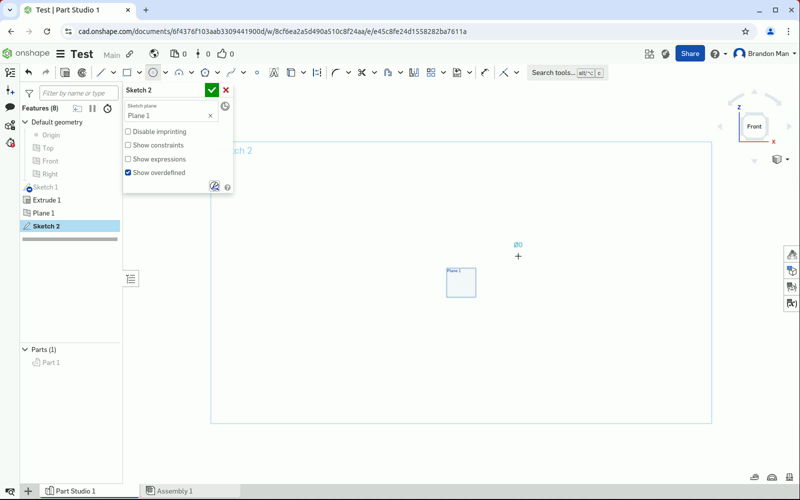
mouse_move(528, 255)
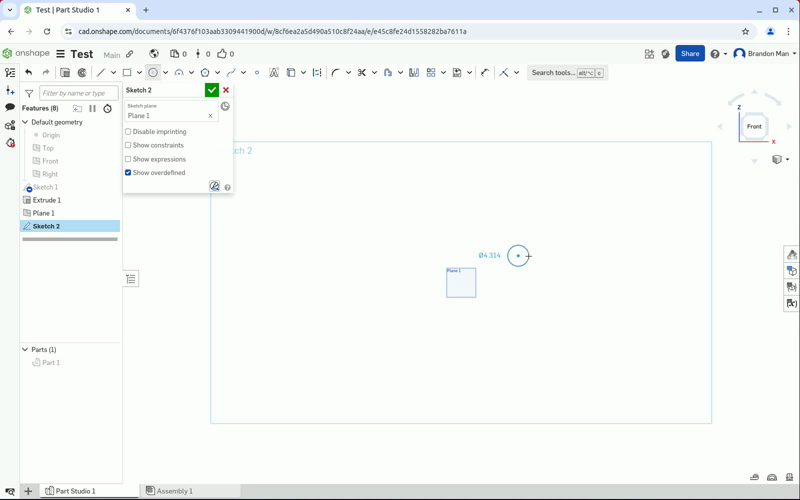
click(528, 255)
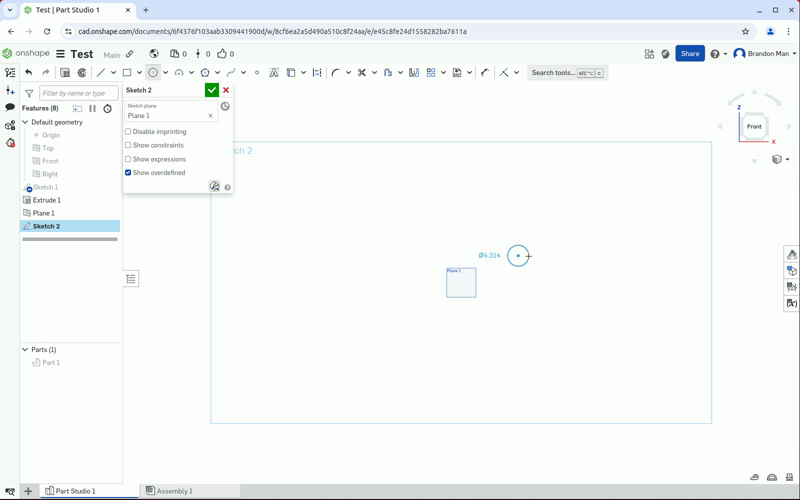
key(esc)
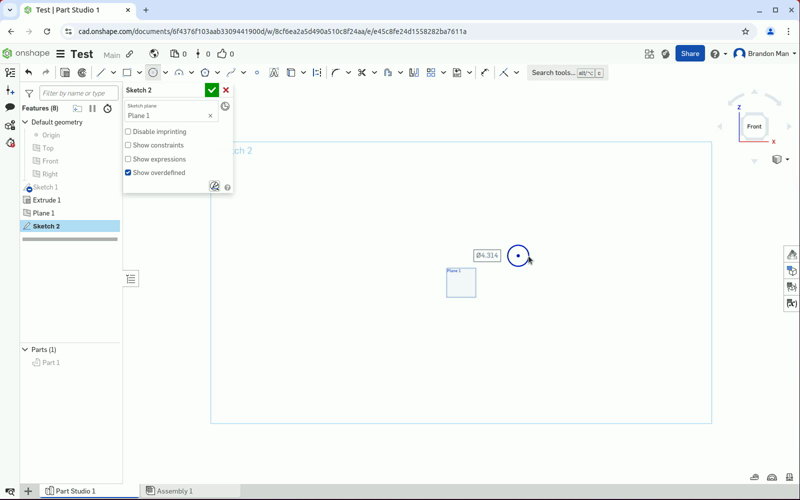
mouse_move(526, 255)
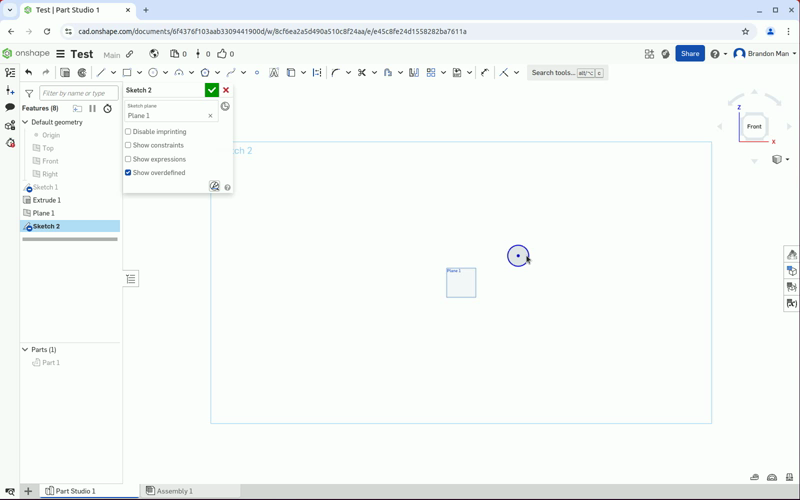
scroll(6)
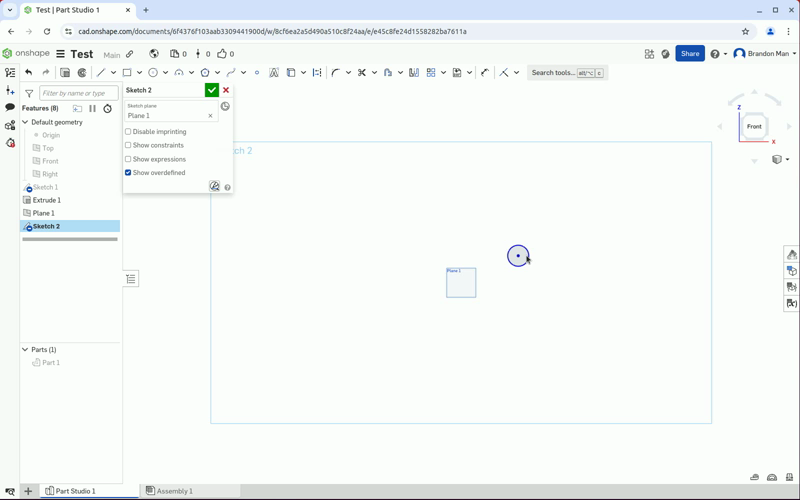
scroll(6)
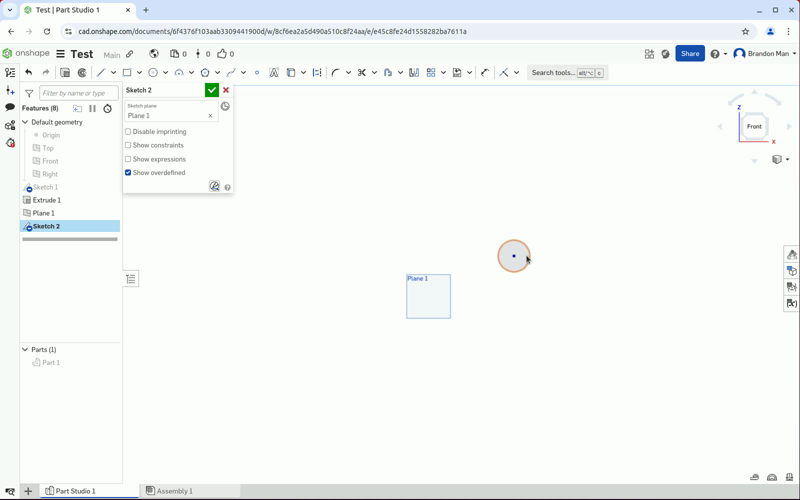
scroll(6)
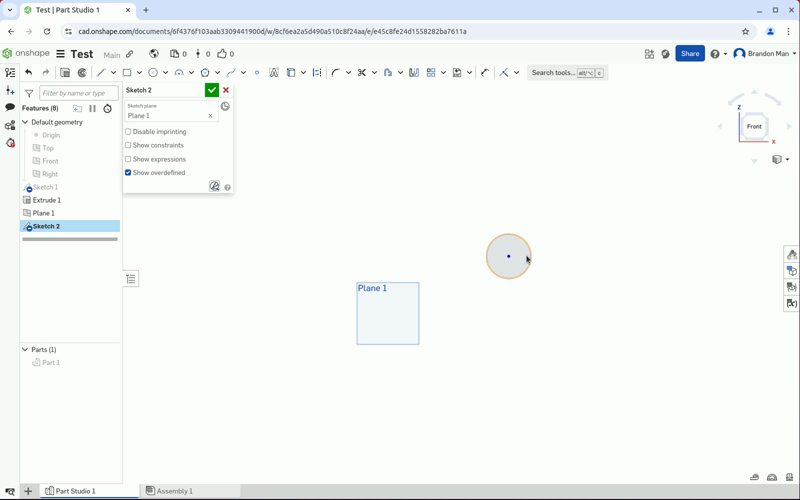
scroll(6)
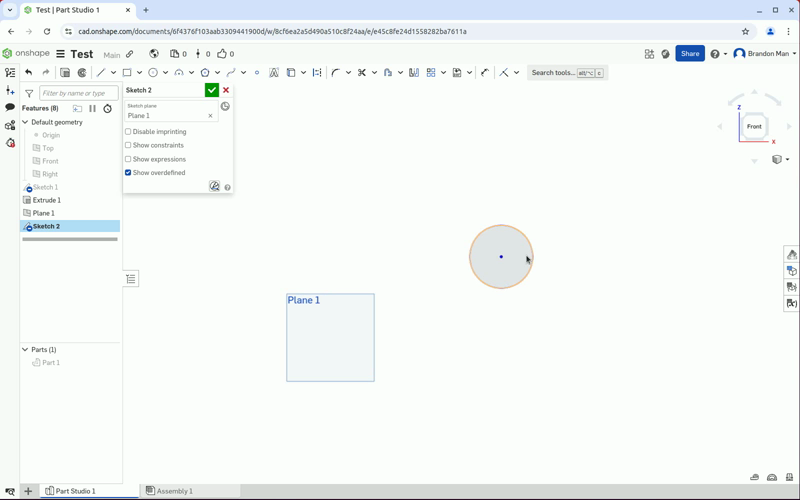
scroll(6)
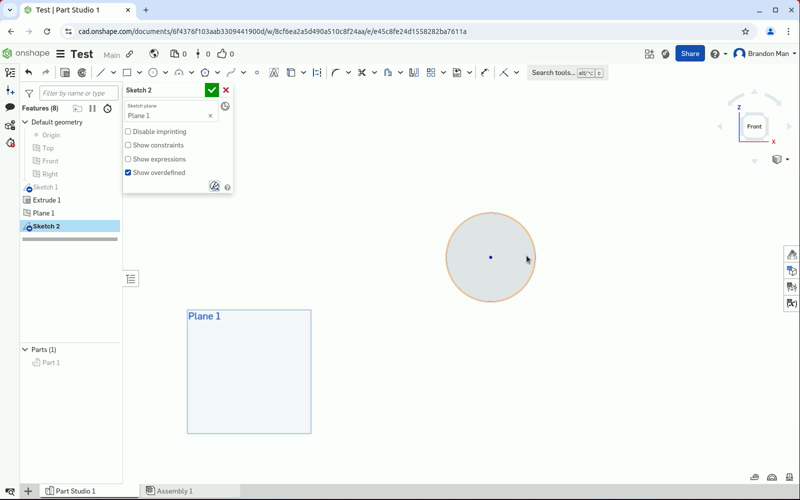
scroll(6)
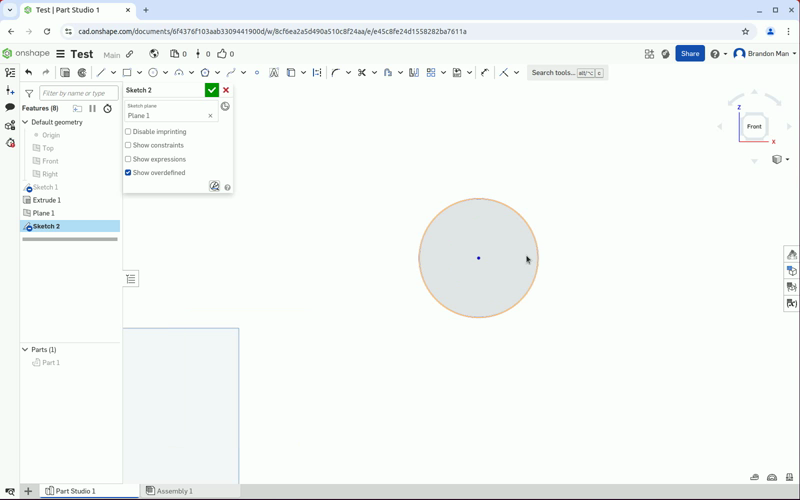
scroll(6)
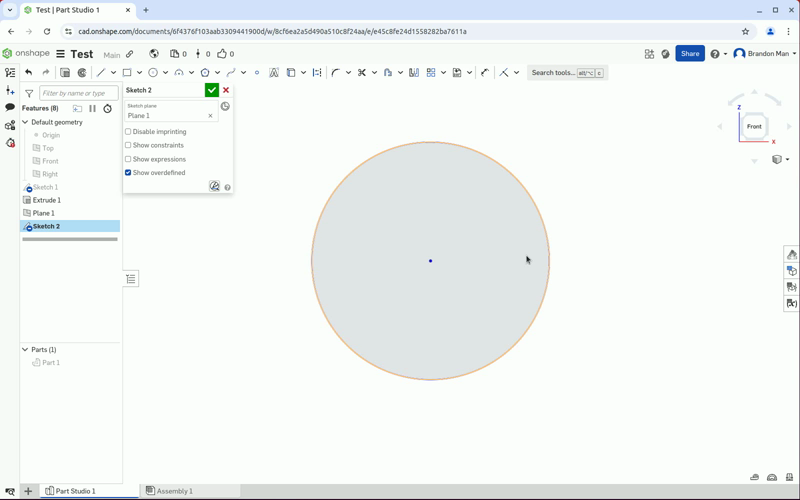
click(526, 255)
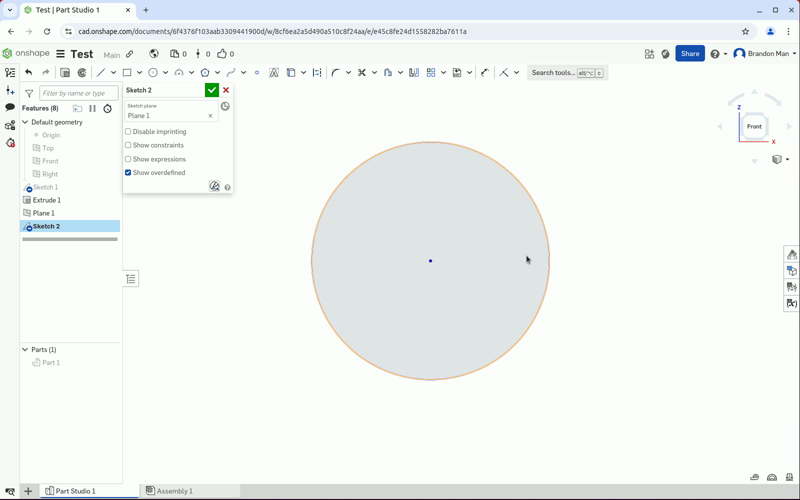
scroll(-6)
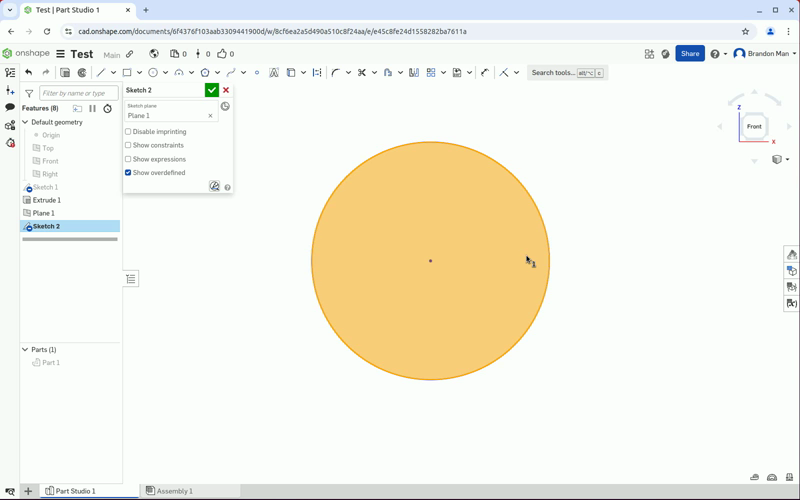
scroll(-6)
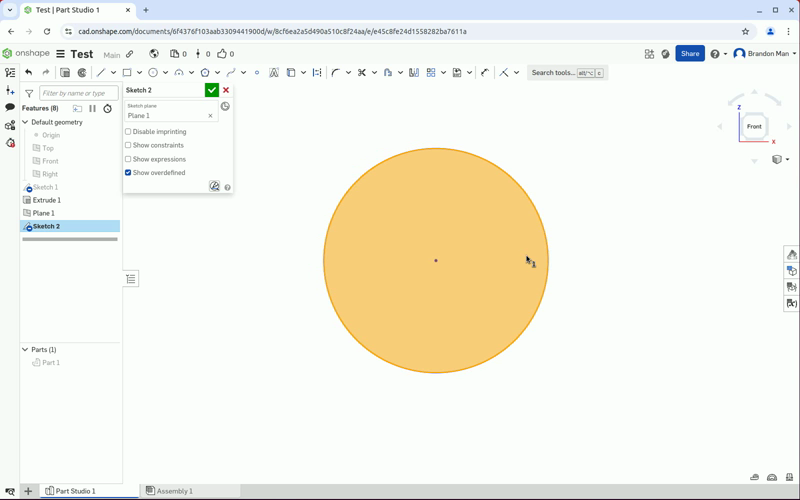
scroll(-6)
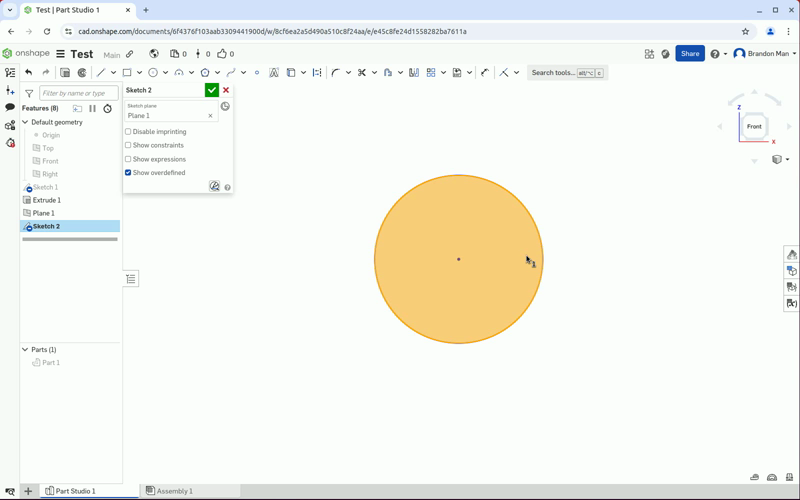
scroll(-6)
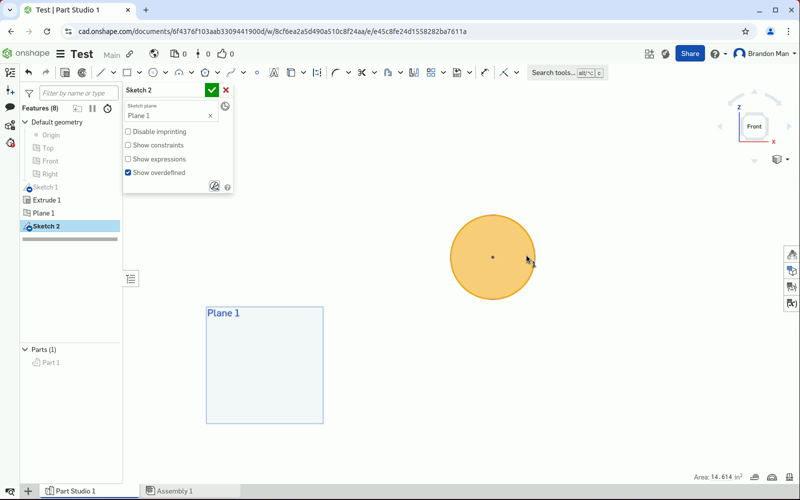
scroll(-6)
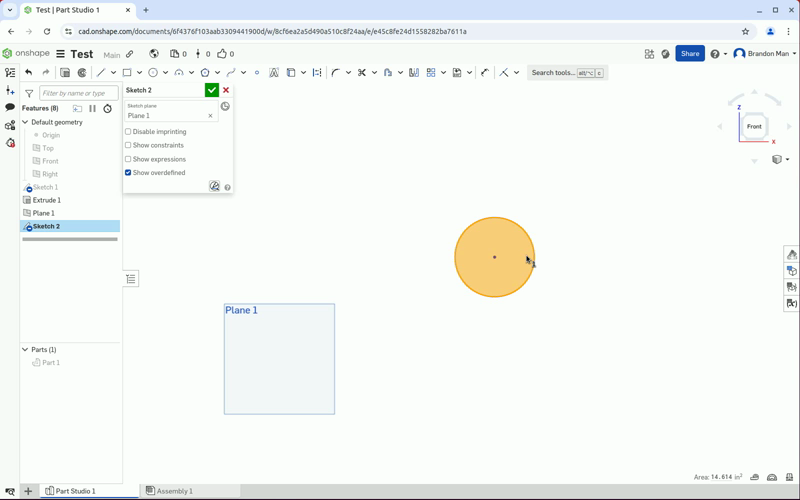
scroll(-6)
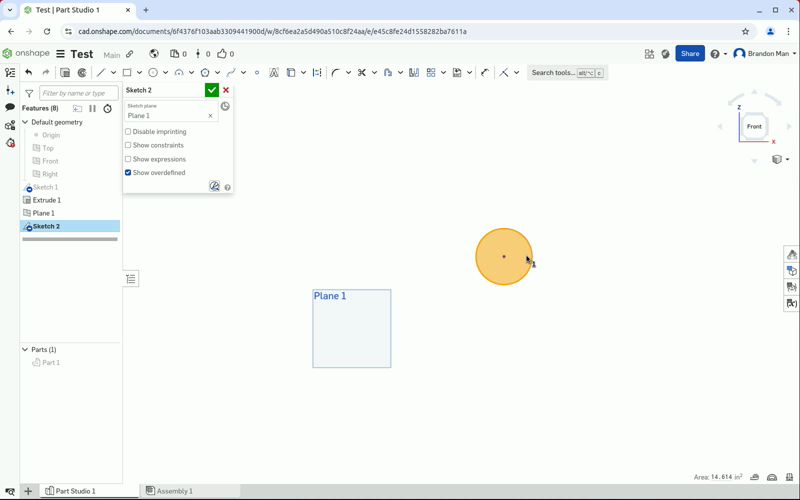
scroll(-6)
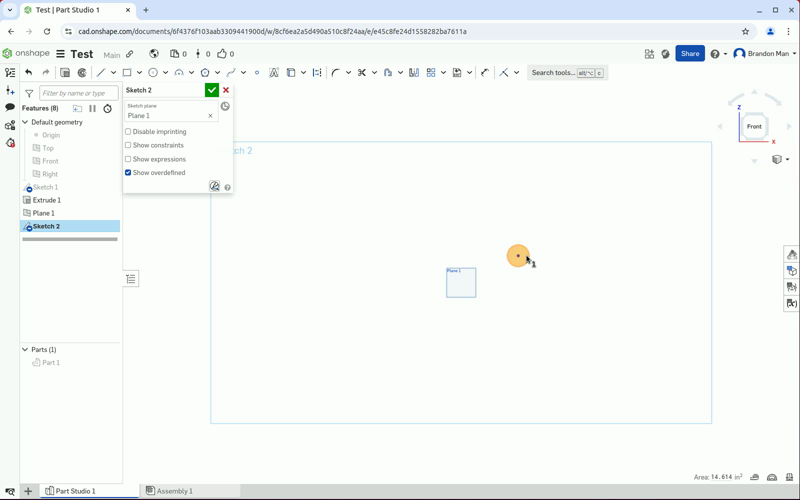
mouse_move(73, 352)
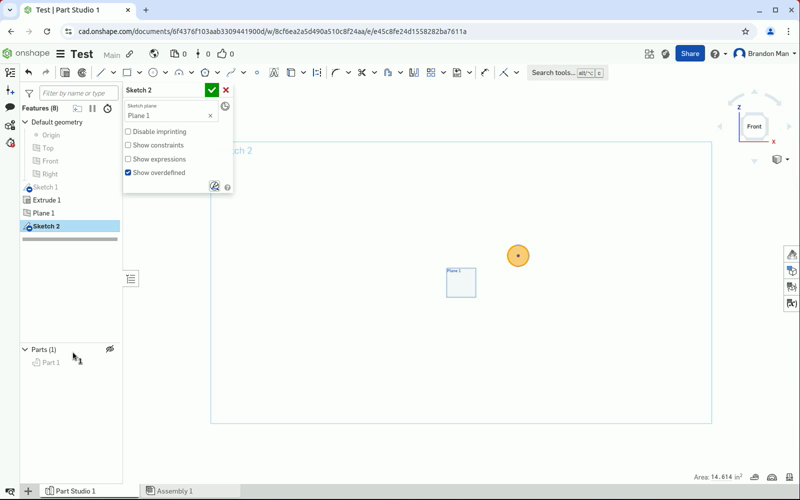
key(shift+y)
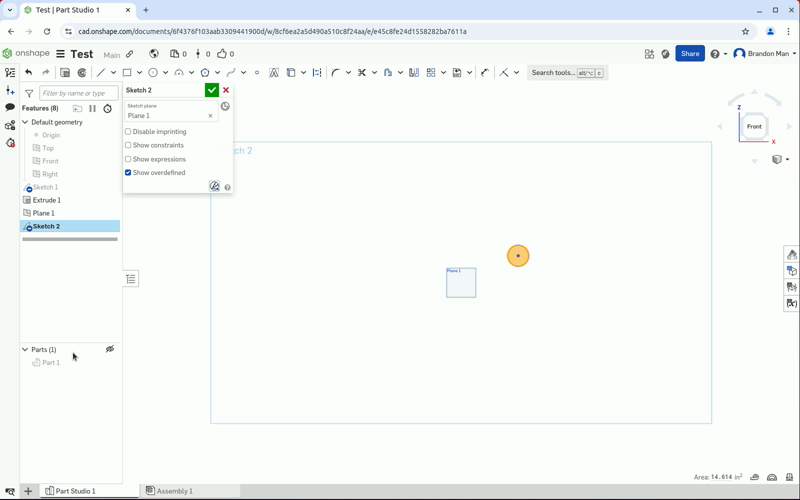
key(shift+e)
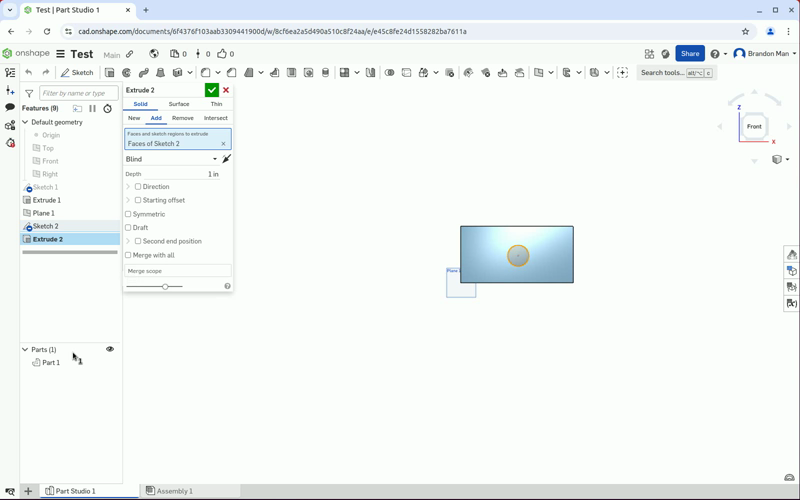
mouse_move(143, 106)
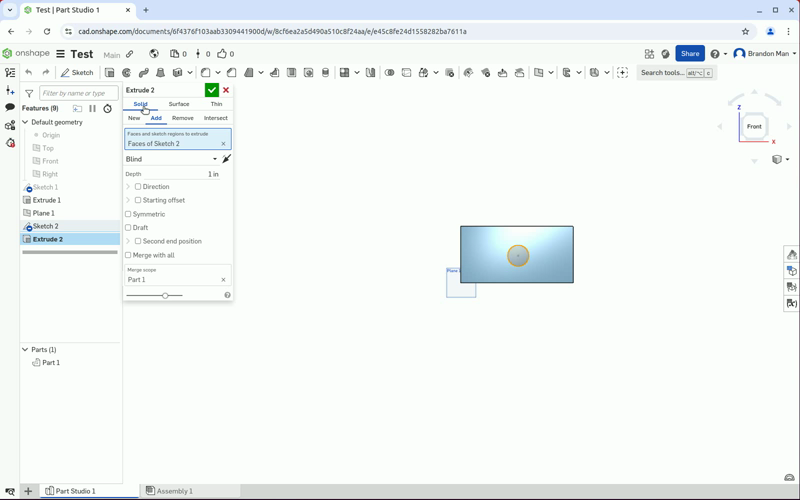
click(143, 106)
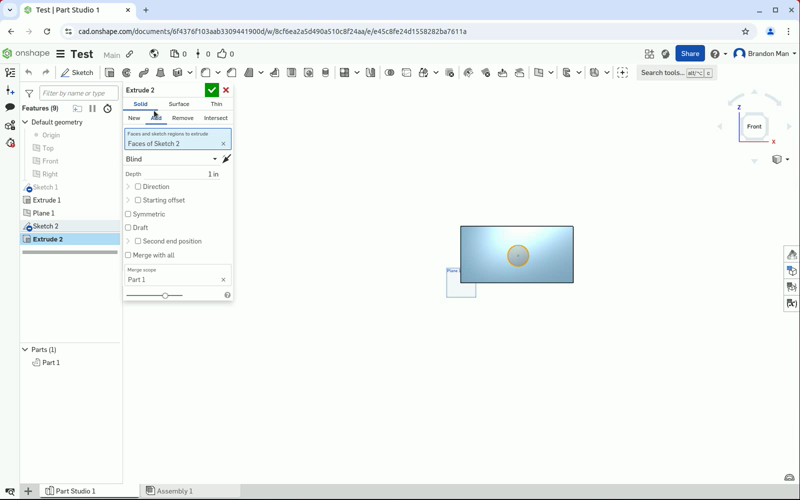
mouse_move(186, 120)
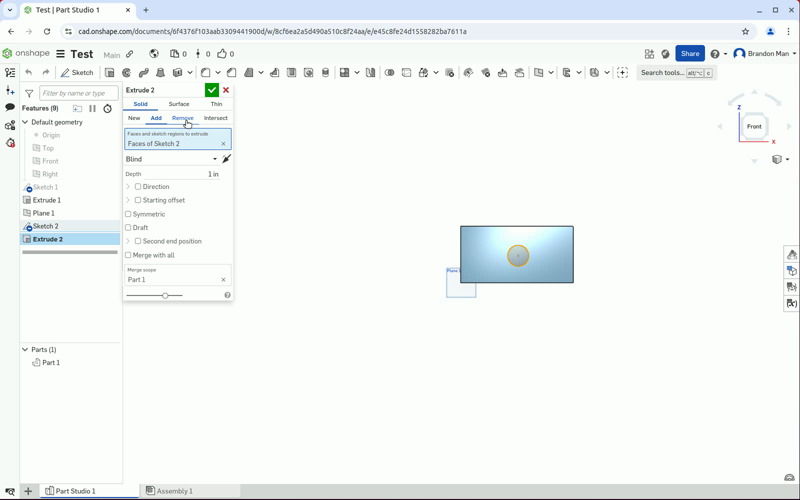
click(186, 120)
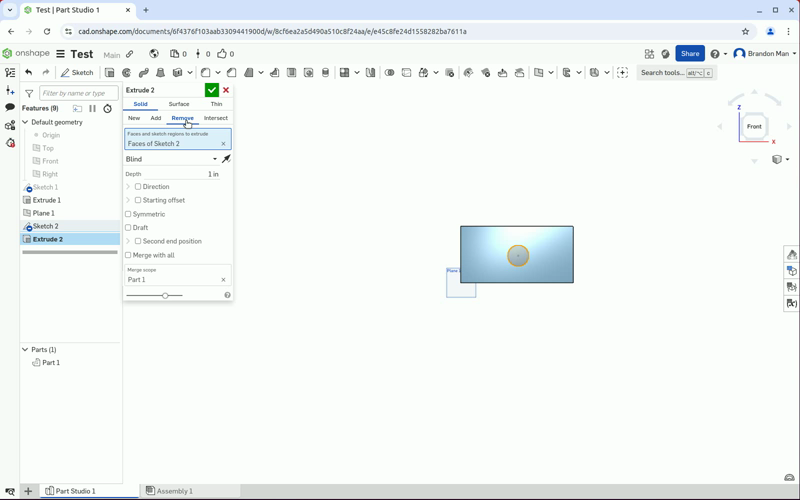
key(tab, 4)
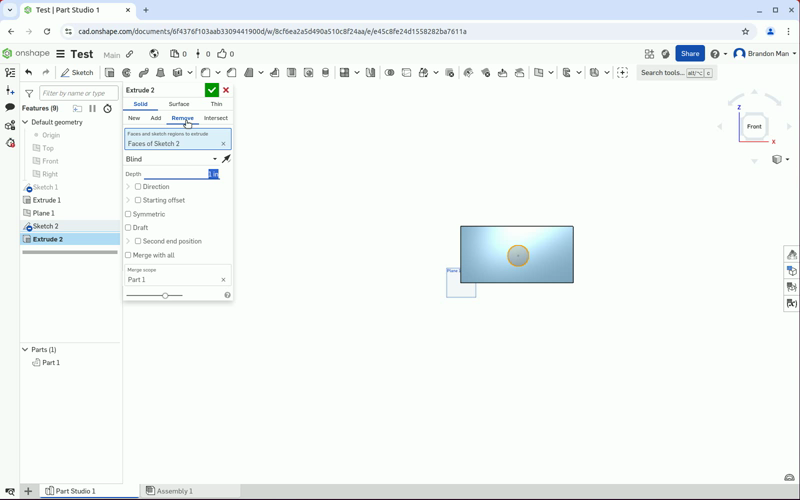
text(4.574)
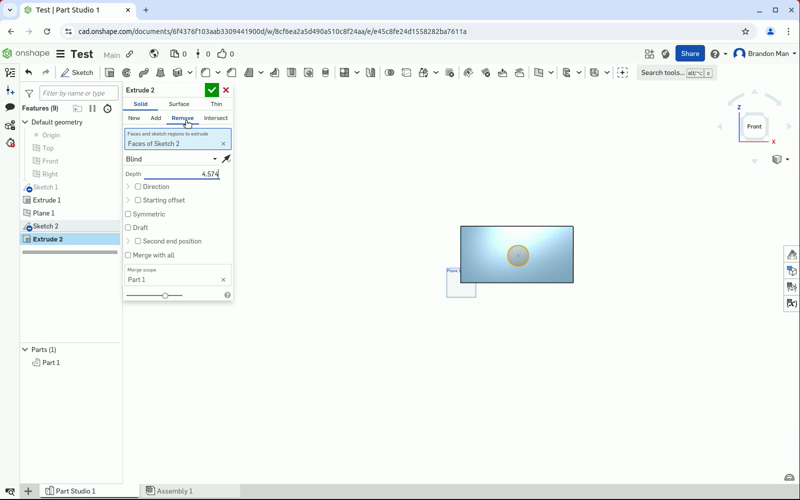
key(tab, 6)
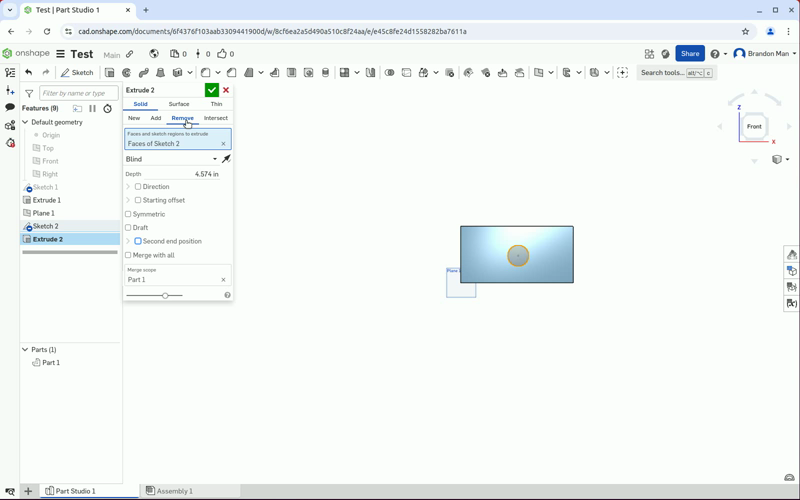
key(space)
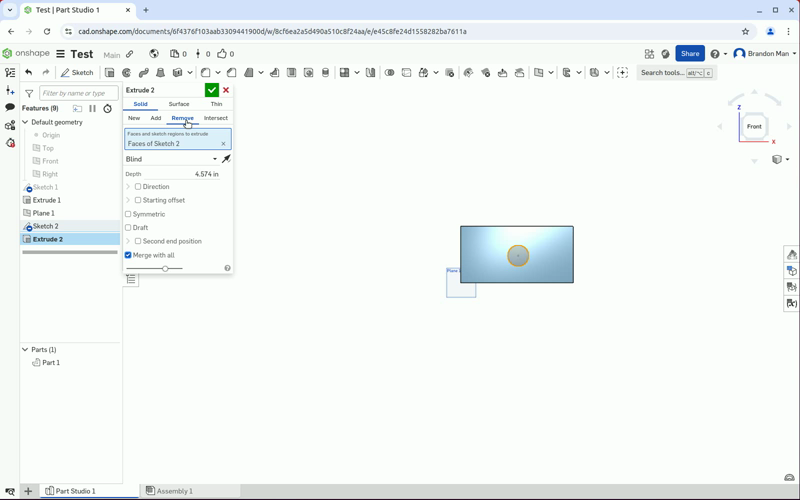
key(enter)
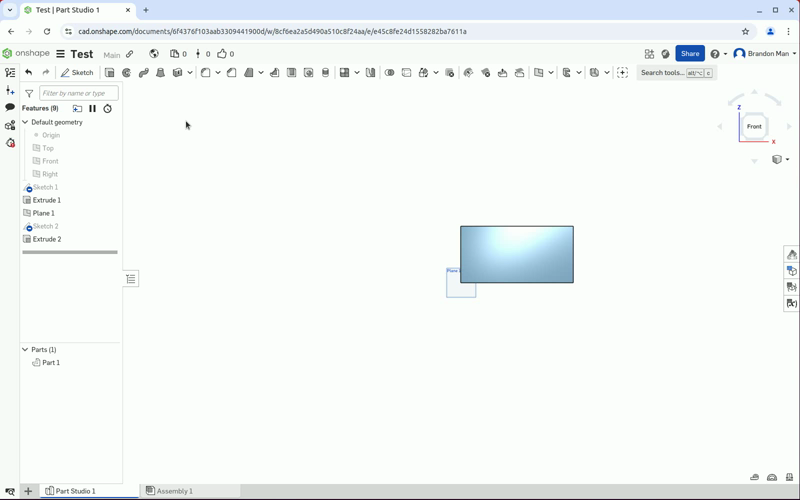
key(shift+h)
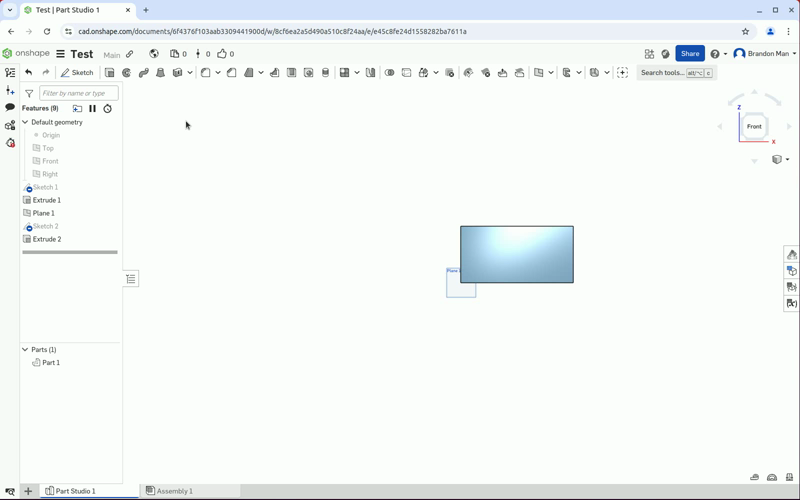
key(shift+h)
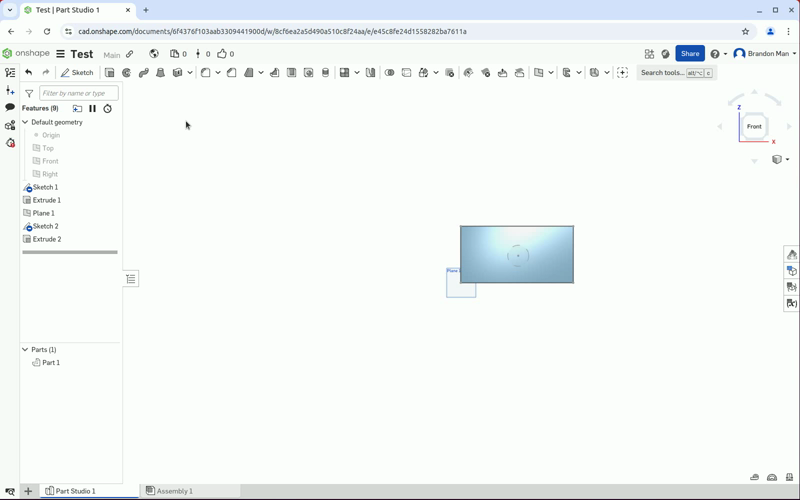
key(shift+7)
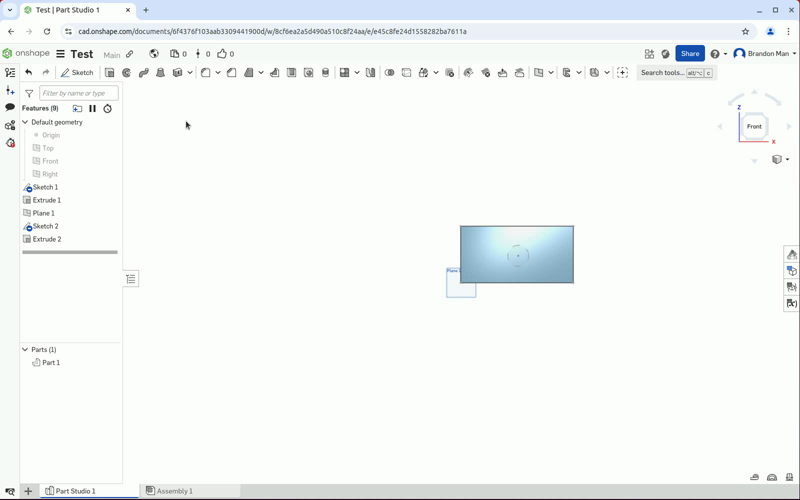
key(left, 2)
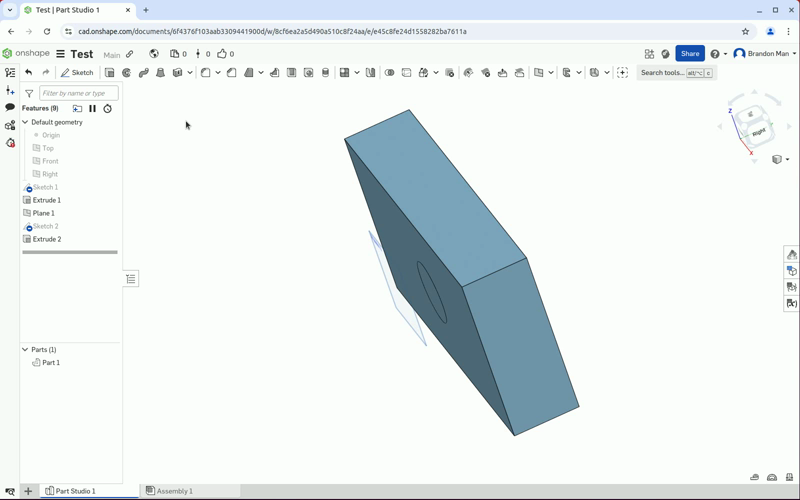
key(down, 2)
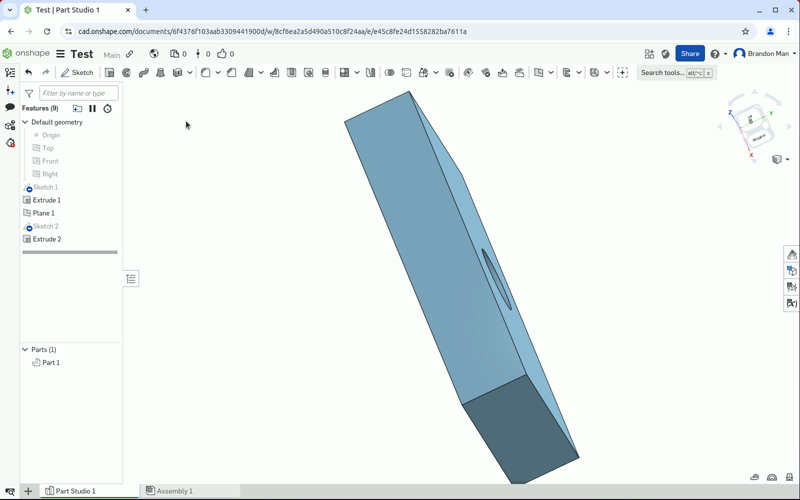
key(up, 2)
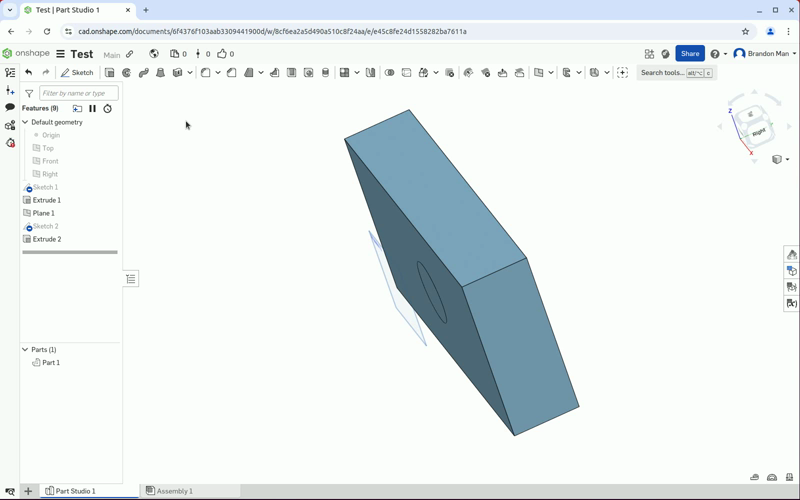
key(right, 2)
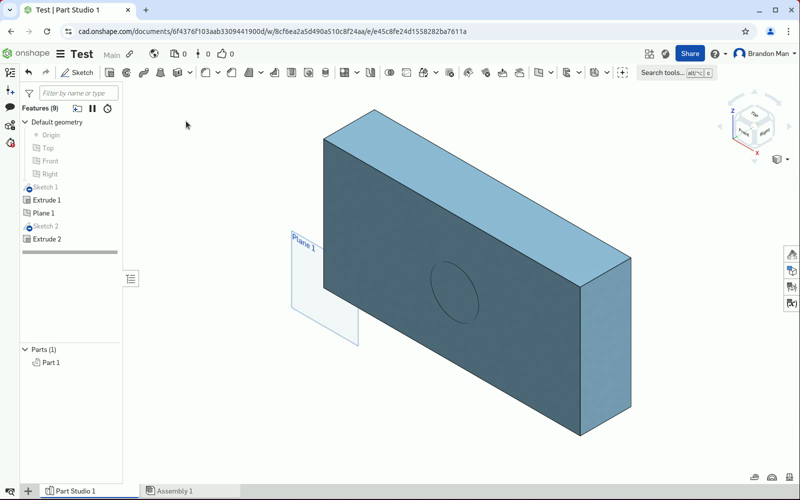
mouse_move(73, 189)
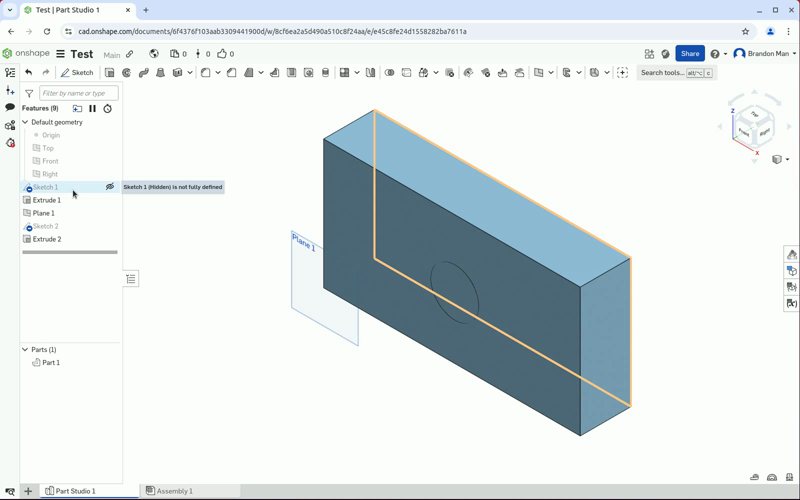
click(73, 189)